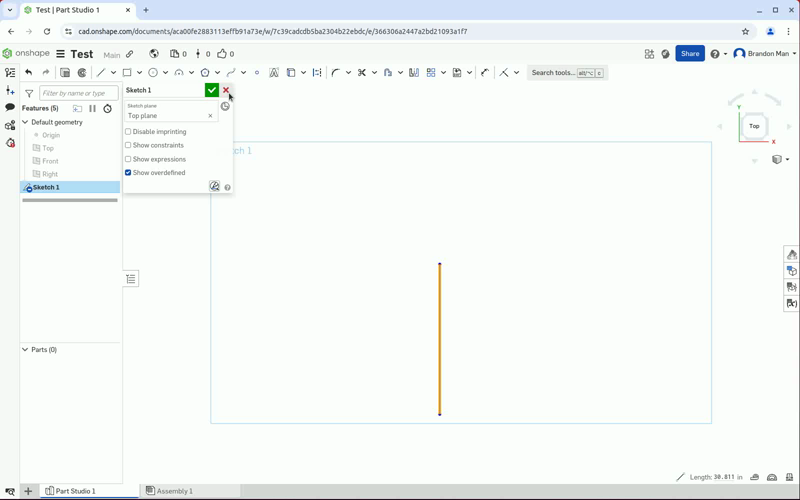
key(shift+h)
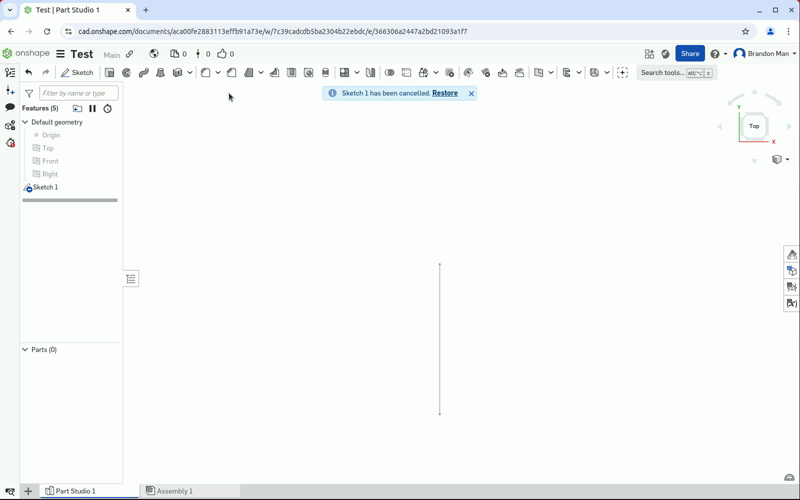
mouse_move(73, 352)
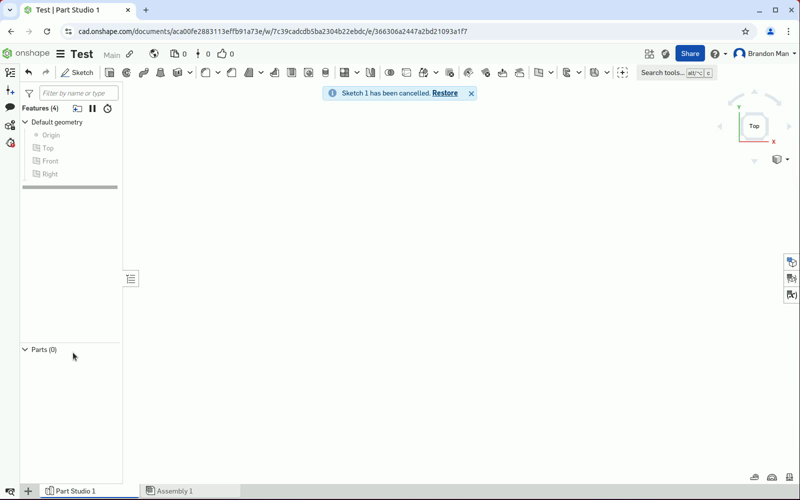
key(y)
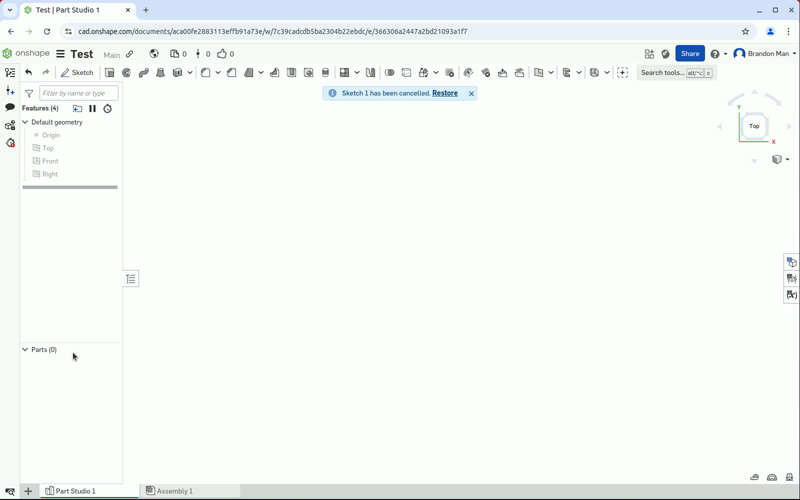
key(shift+p)
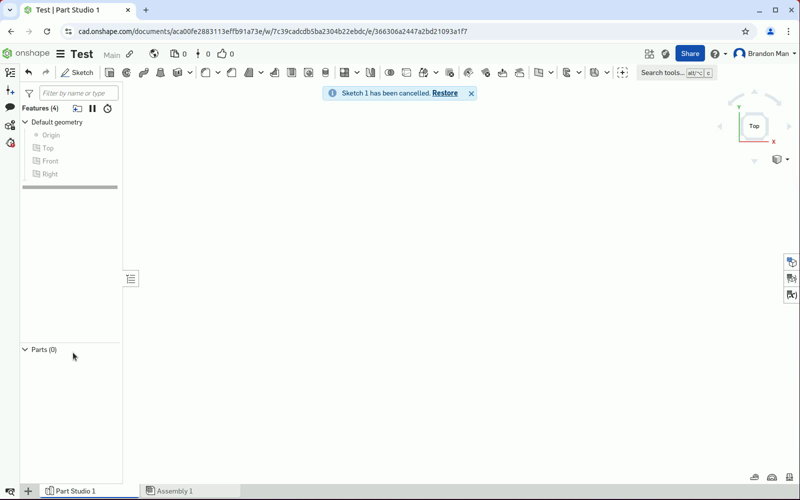
key(space)
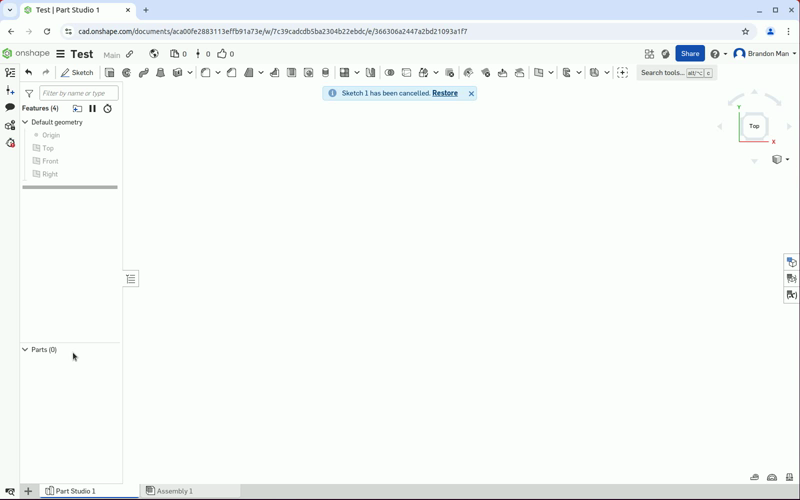
key_down(shift)
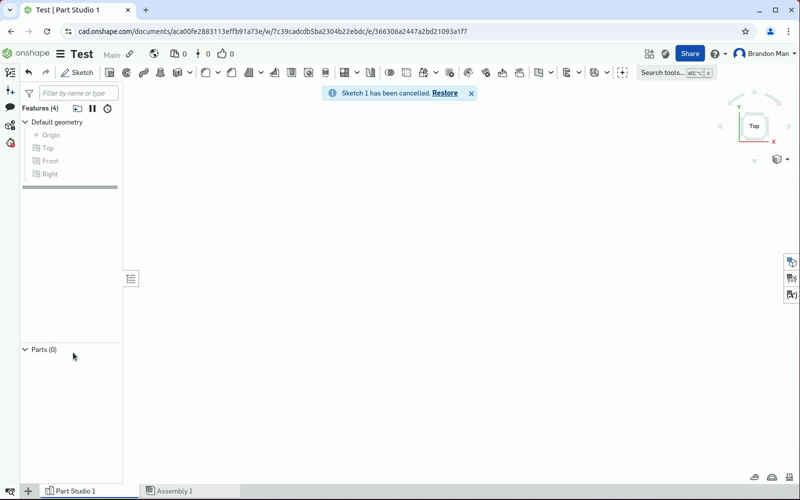
key(up)
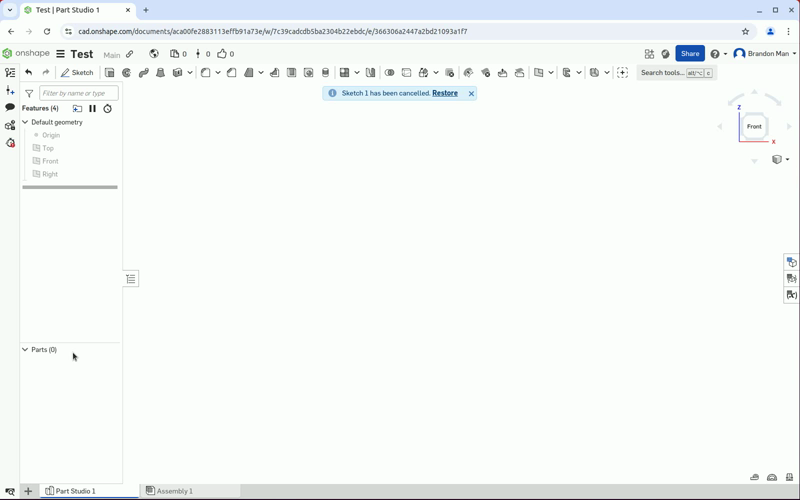
key_up(shift)
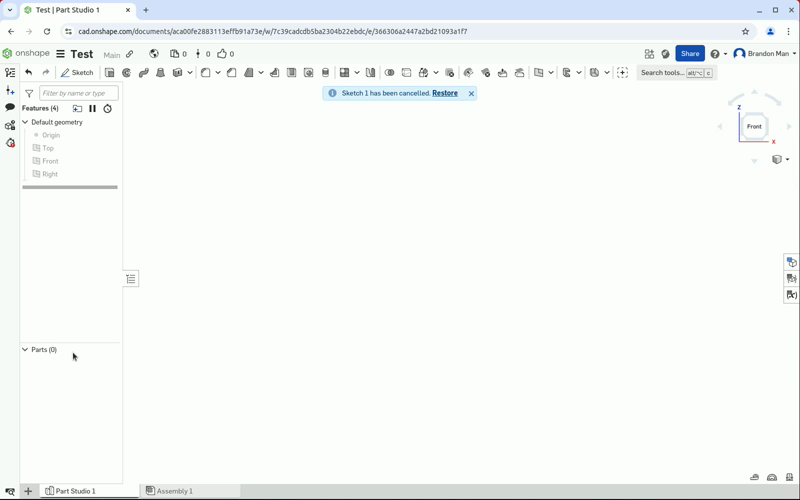
mouse_move(73, 352)
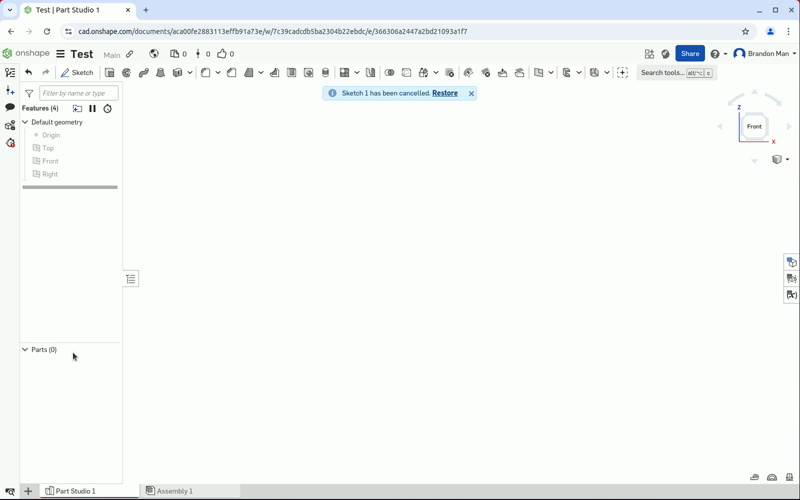
key(shift+y)
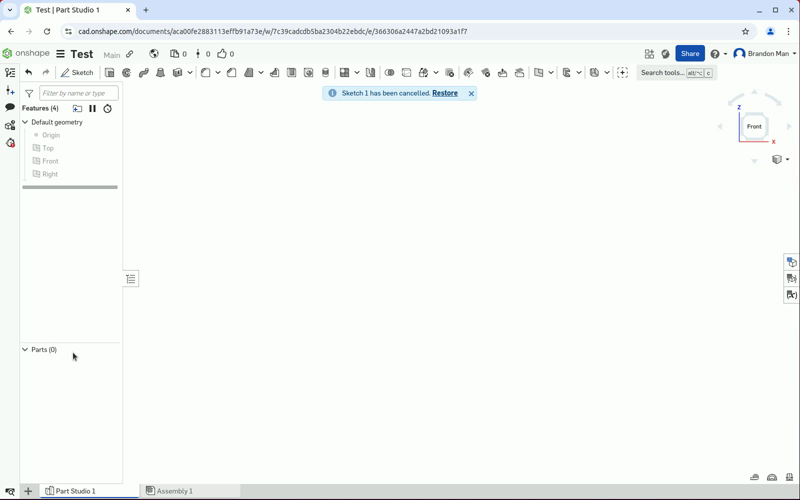
key(shift+s)
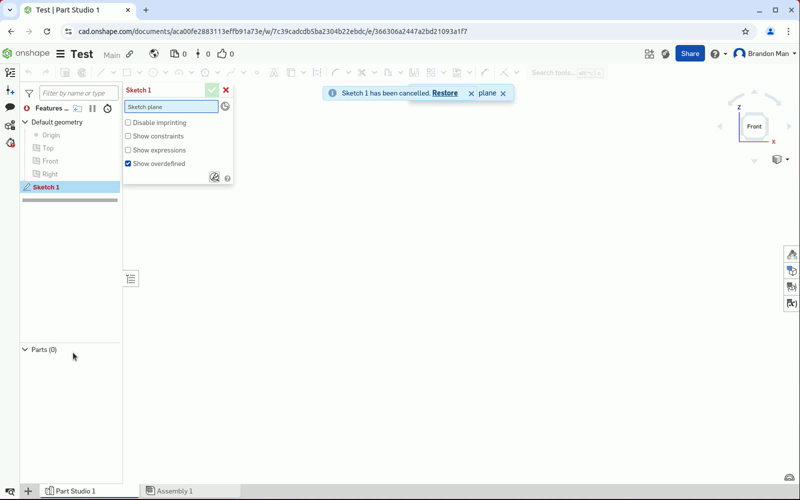
mouse_move(73, 163)
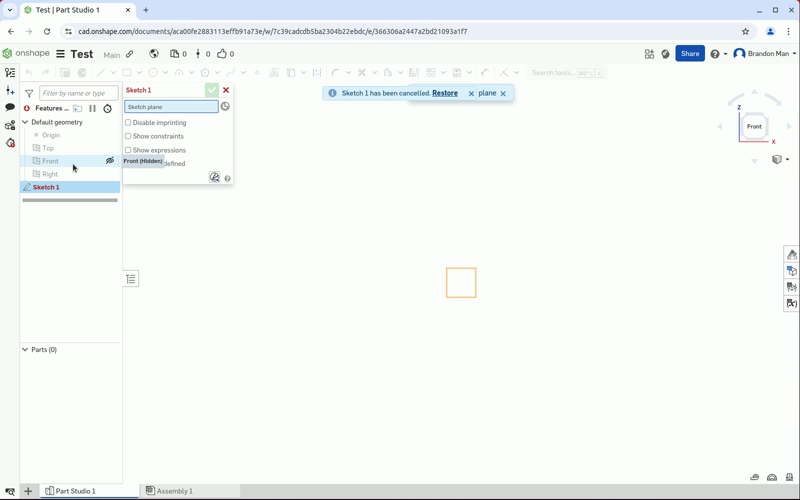
click(73, 163)
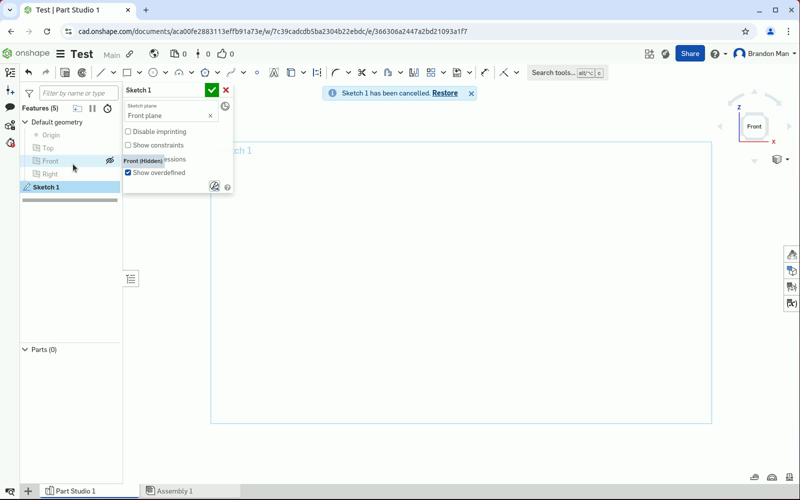
mouse_move(73, 352)
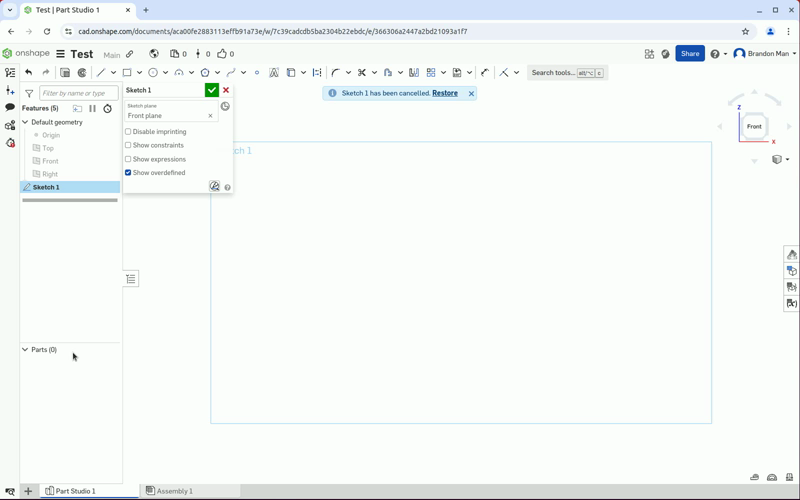
key(y)
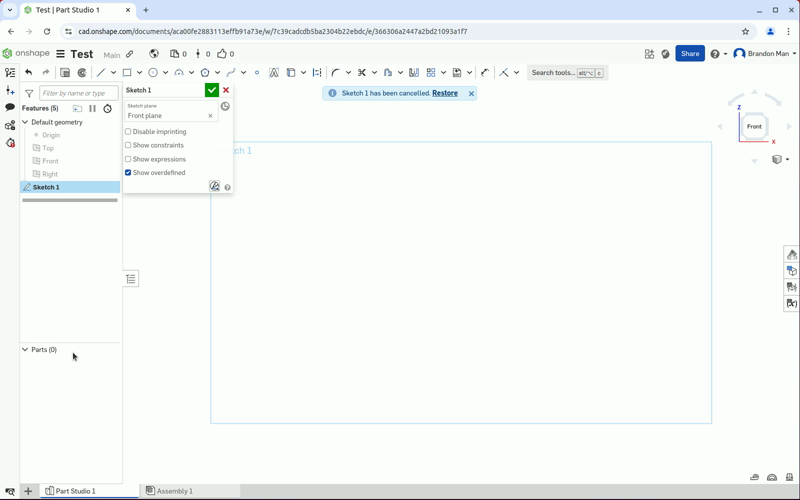
key(l)
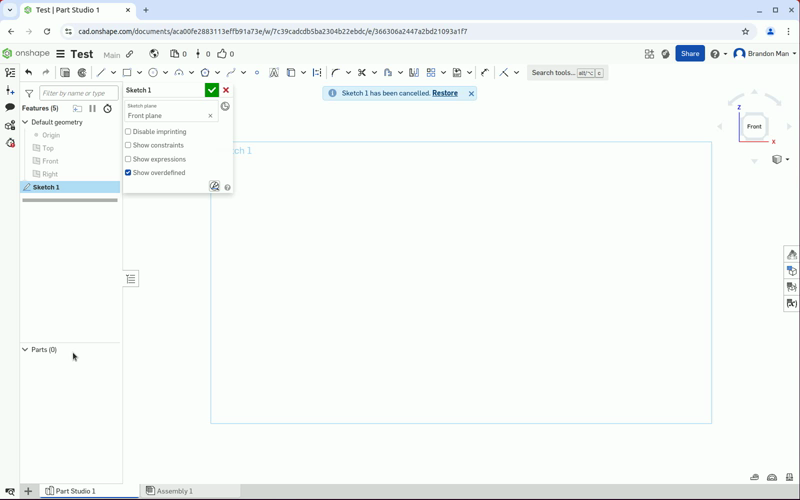
key_down(shift)
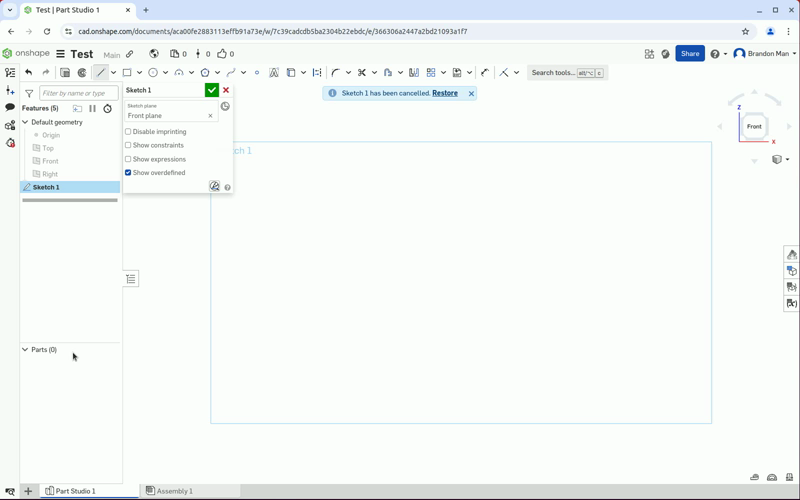
mouse_move(460, 282)
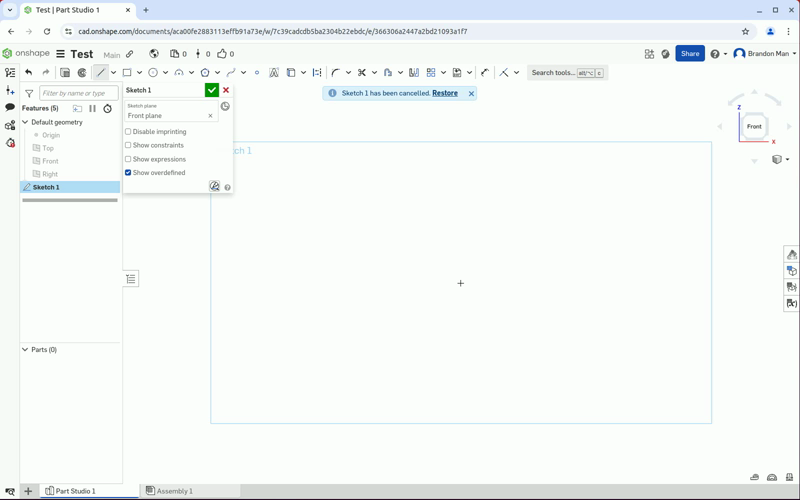
click(460, 282)
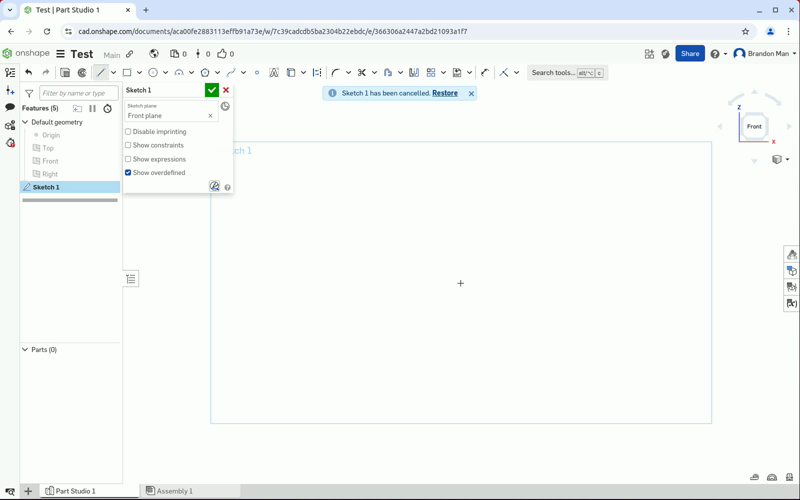
key_up(shift)
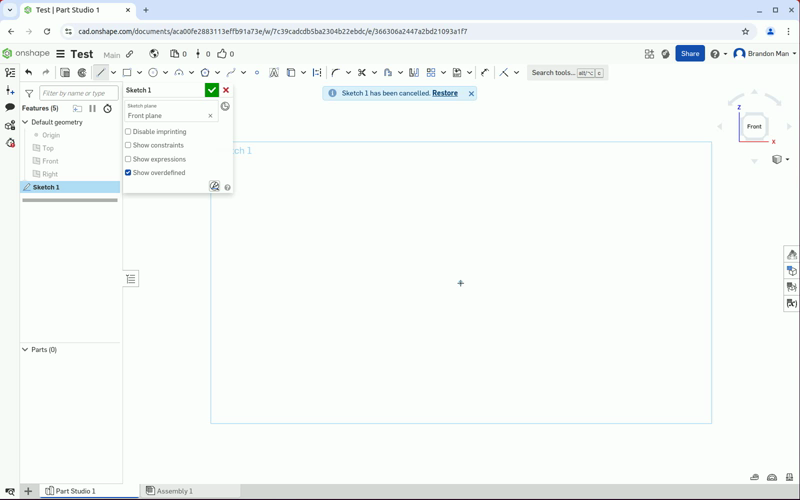
key_down(shift)
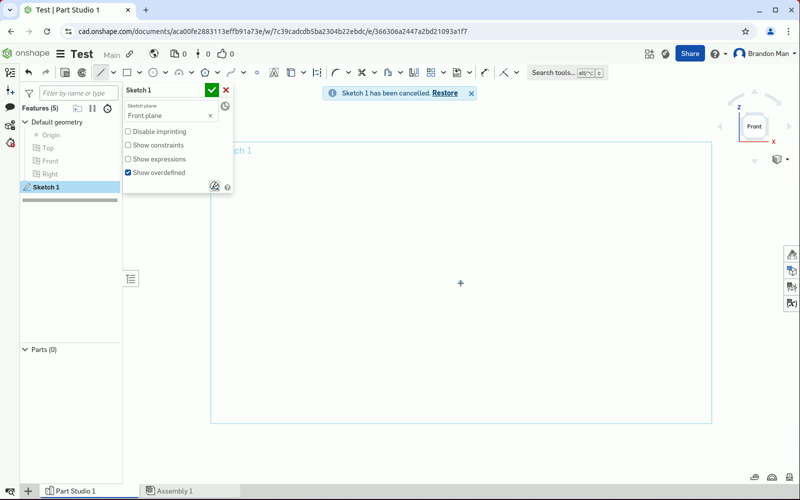
mouse_move(550, 282)
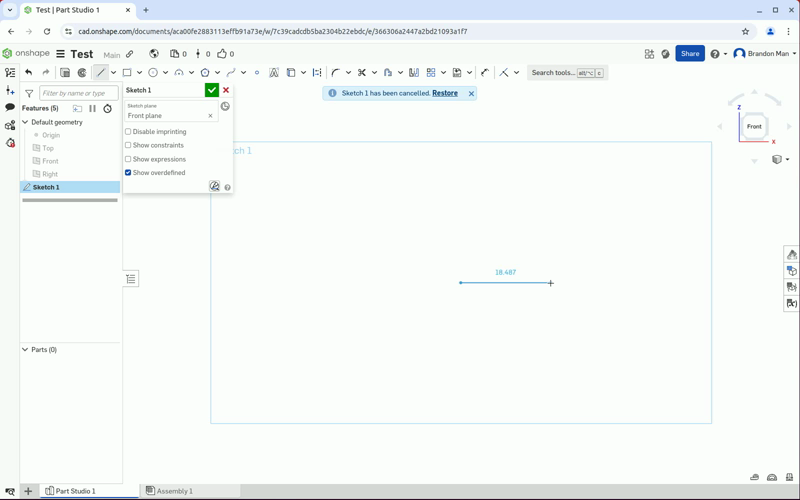
click(550, 282)
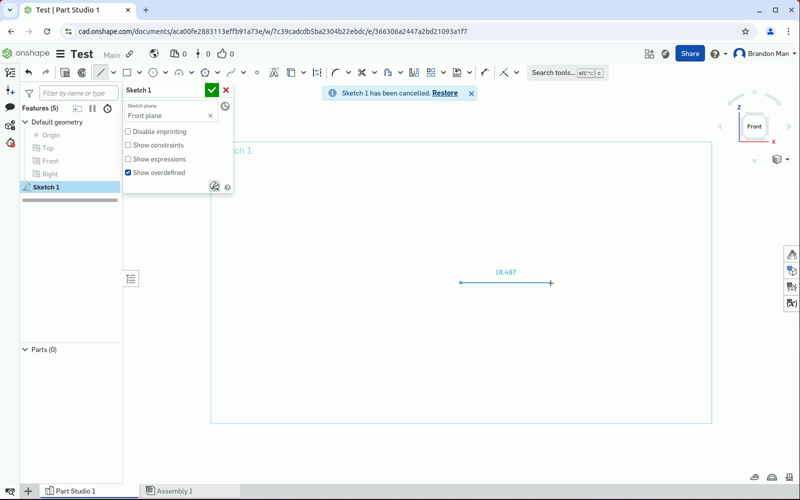
key_up(shift)
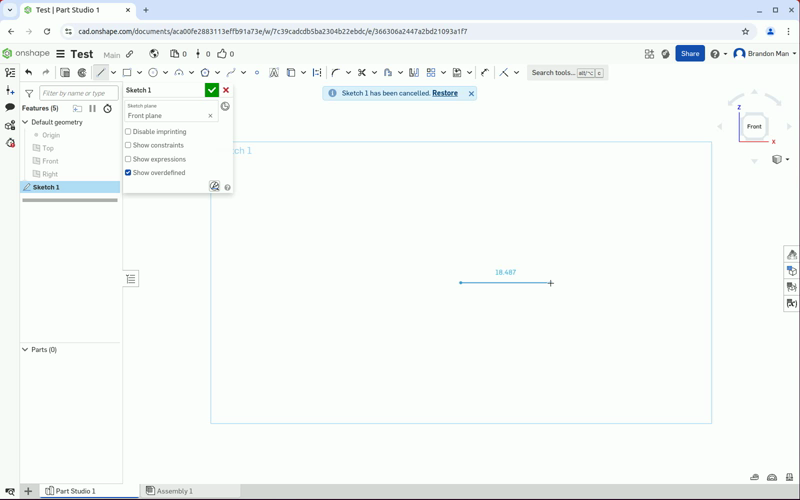
key_down(shift)
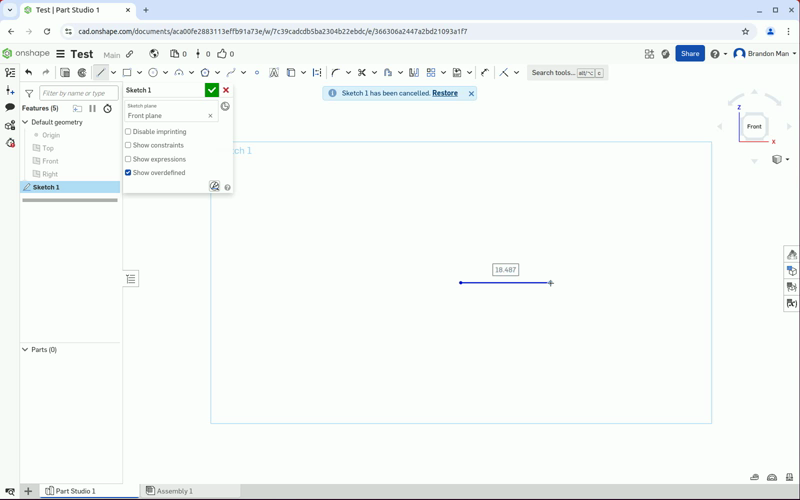
mouse_move(550, 170)
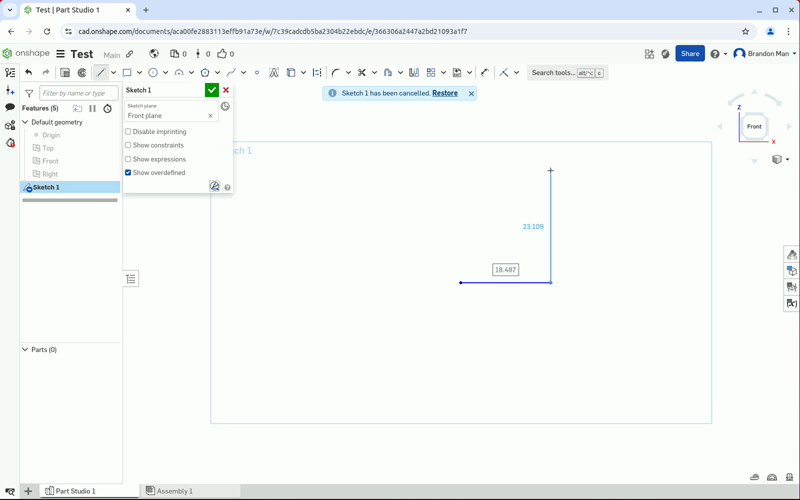
click(550, 170)
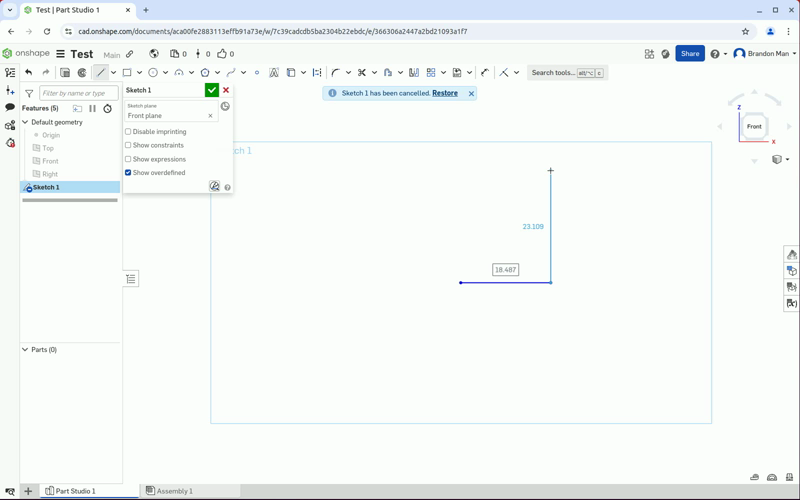
key_up(shift)
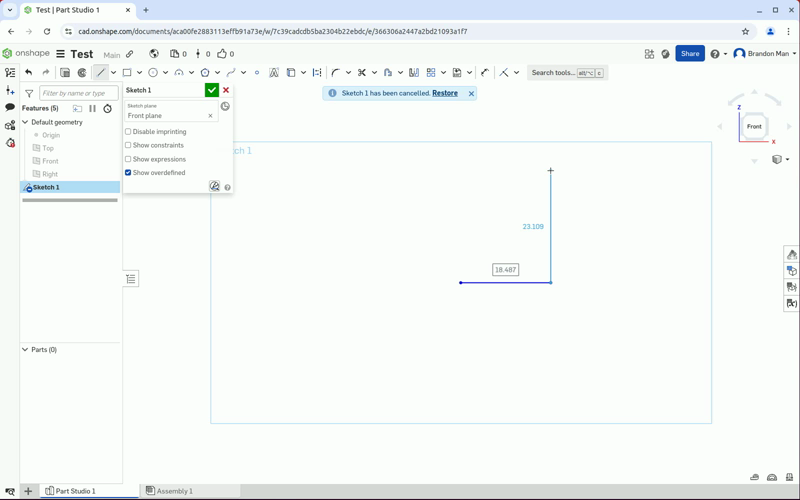
key_down(shift)
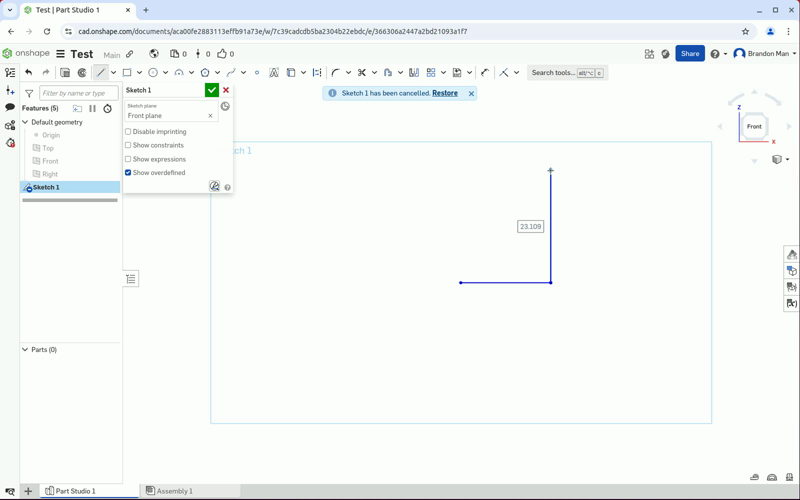
mouse_move(580, 170)
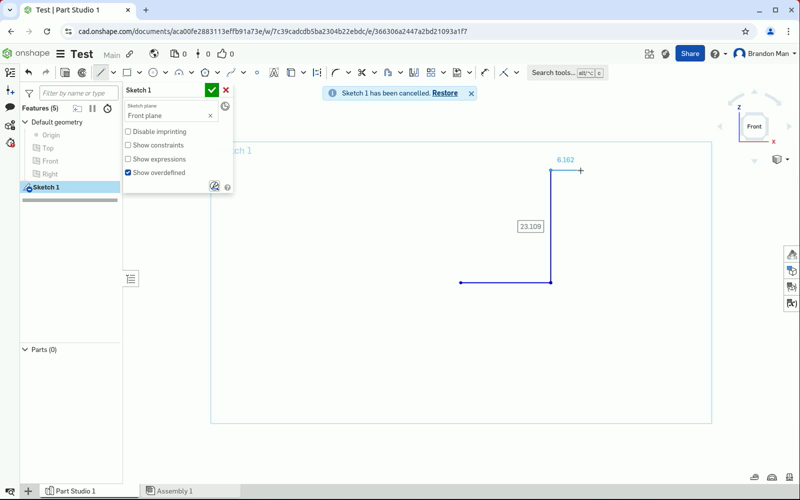
mouse_move(505, 170)
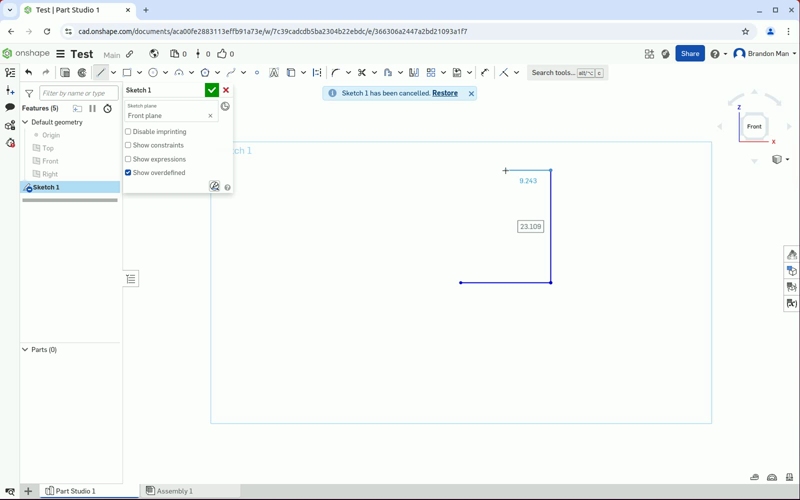
click(505, 170)
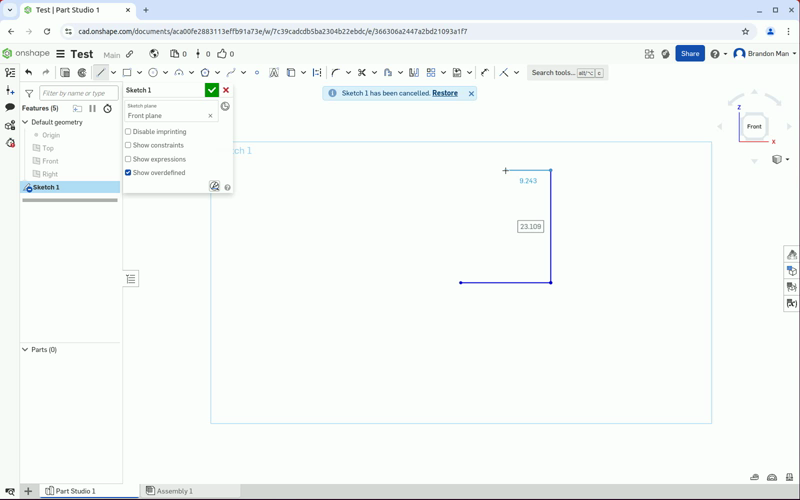
key_up(shift)
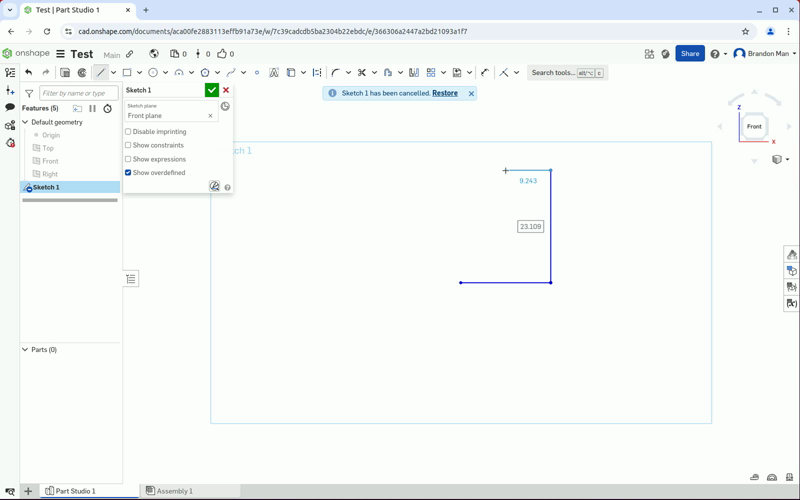
key_down(shift)
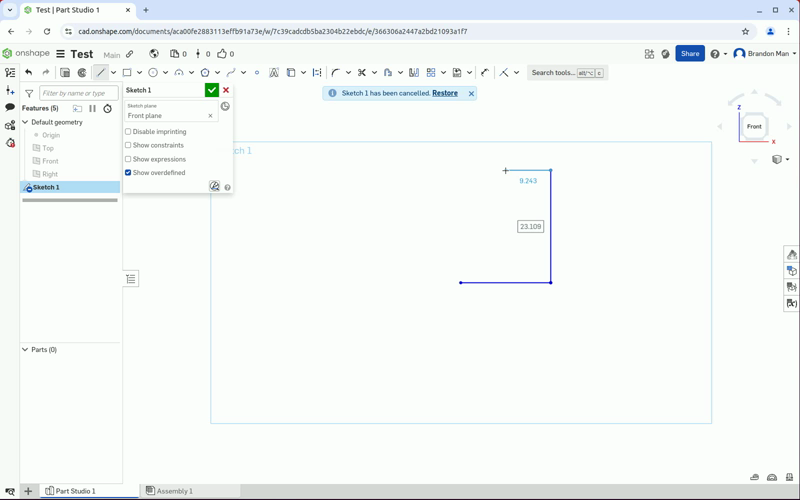
mouse_move(460, 260)
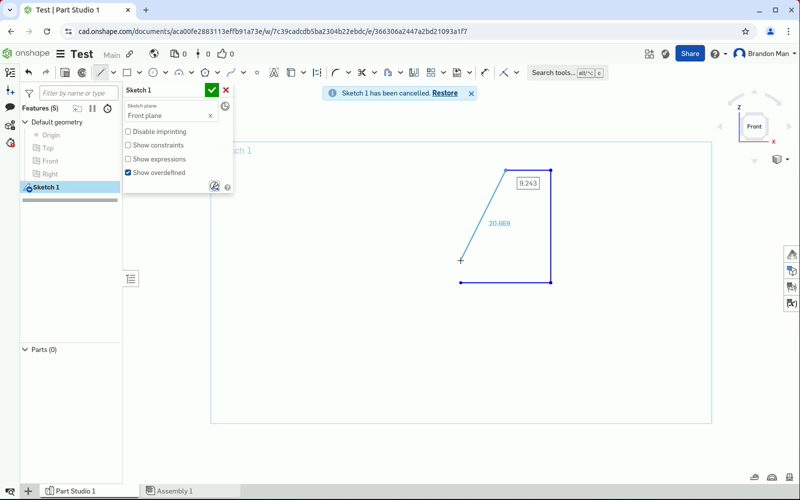
click(460, 260)
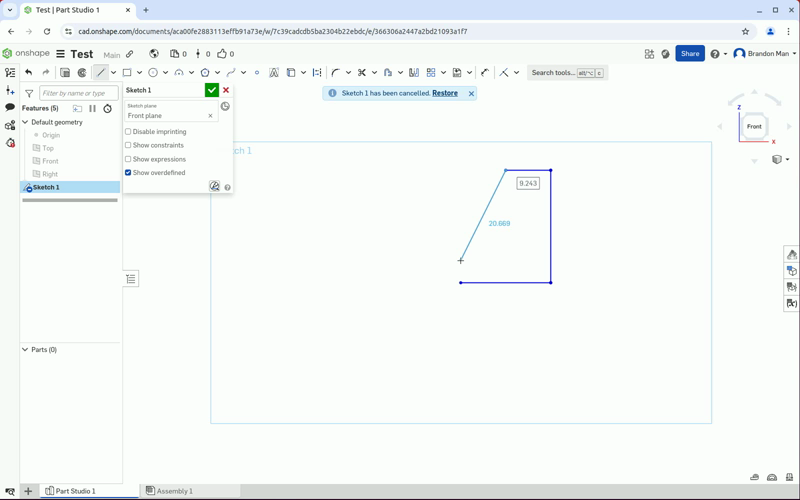
key_up(shift)
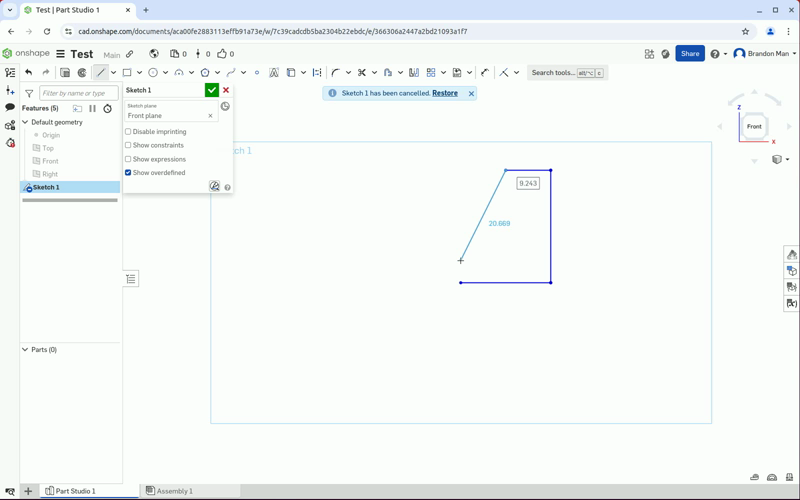
mouse_move(490, 260)
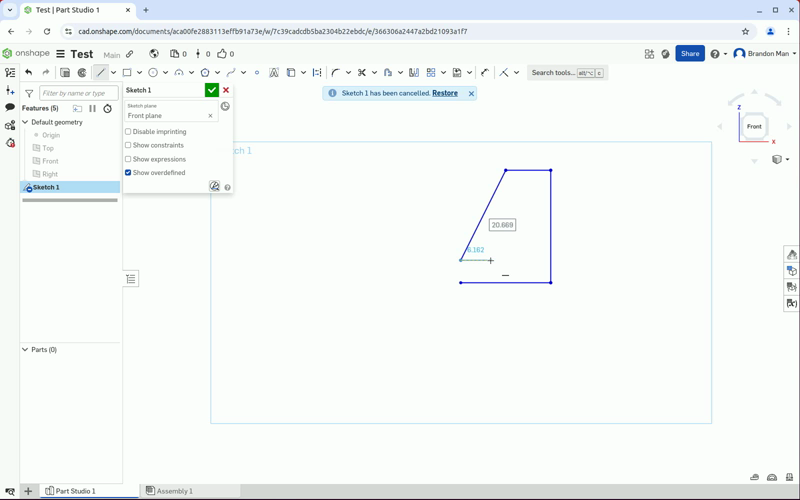
key_down(shift)
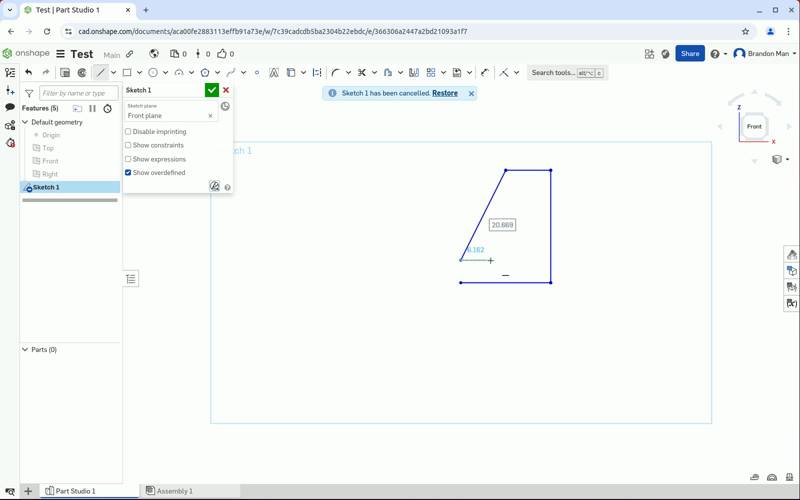
mouse_move(460, 282)
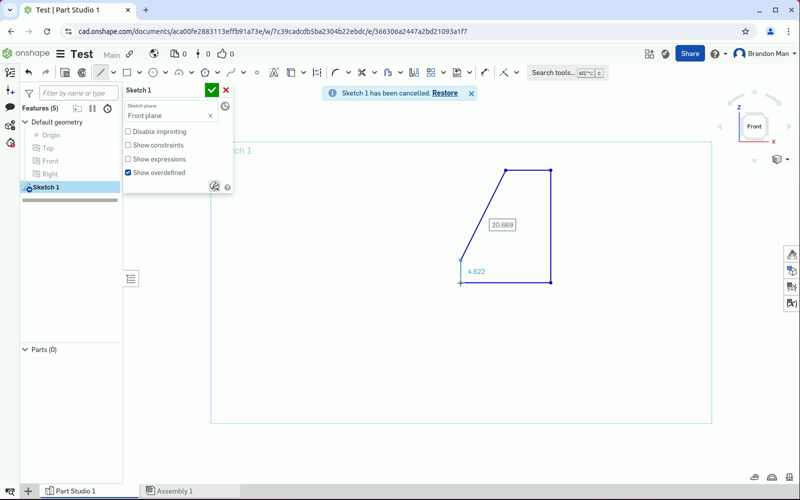
key_up(shift)
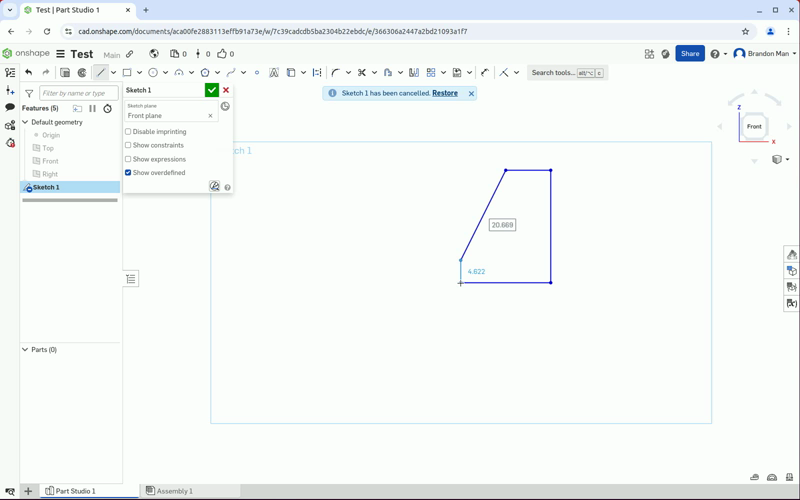
click(460, 282)
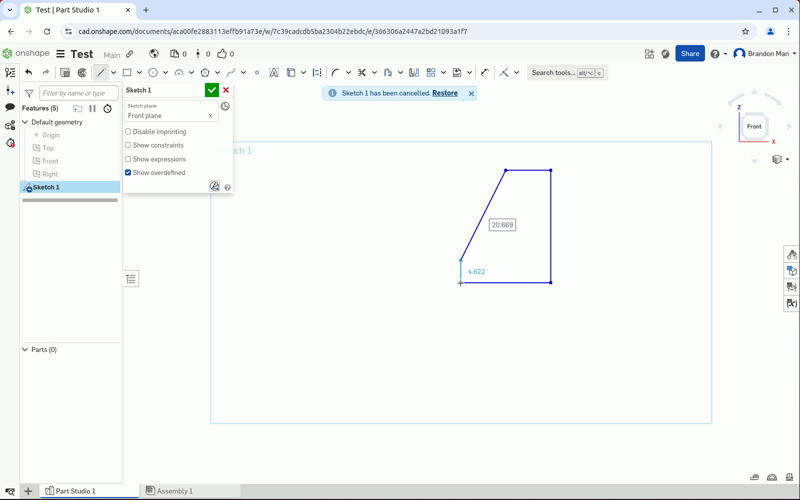
key(esc)
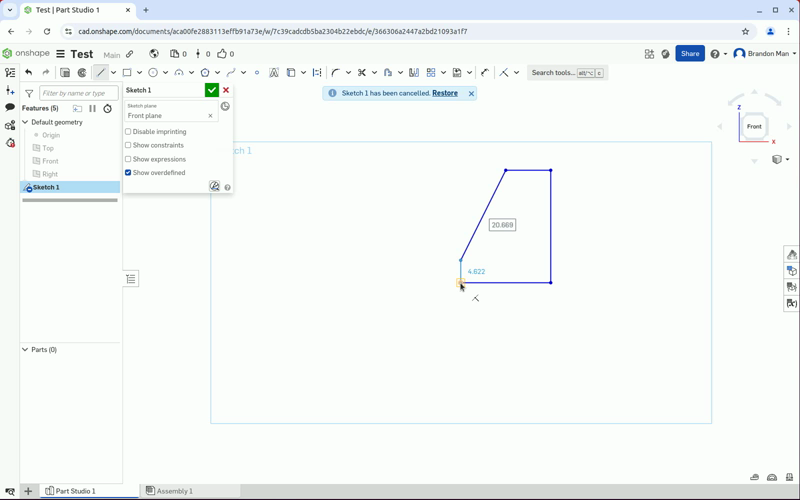
mouse_move(530, 274)
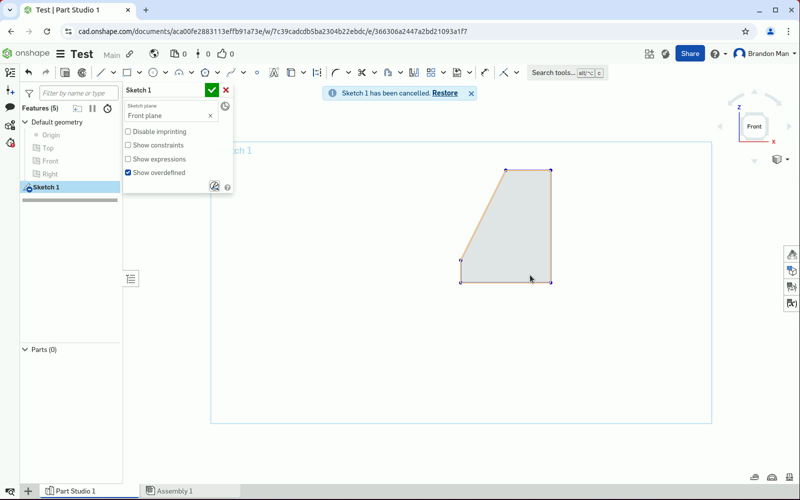
click(530, 274)
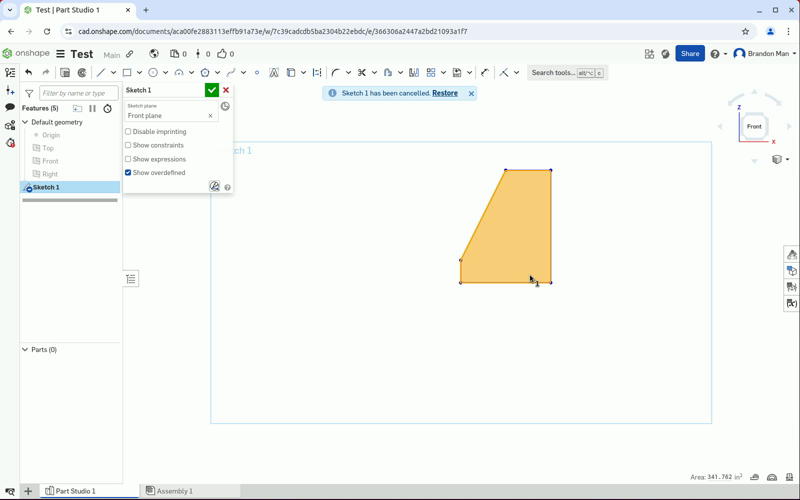
mouse_move(73, 352)
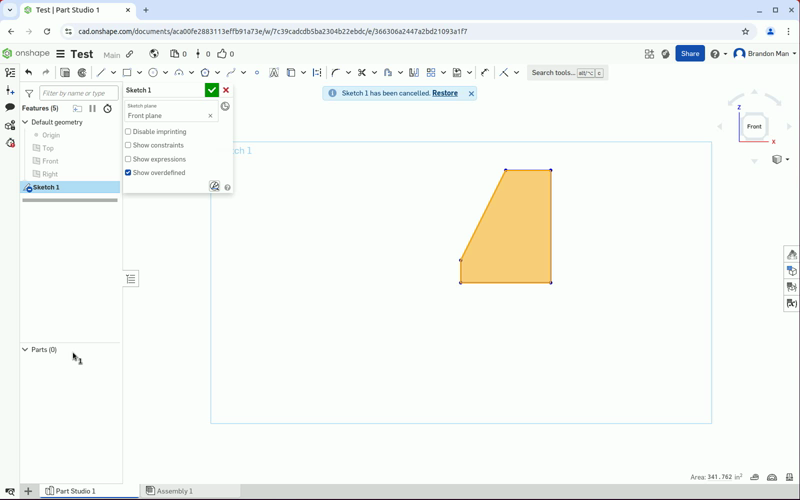
key(shift+y)
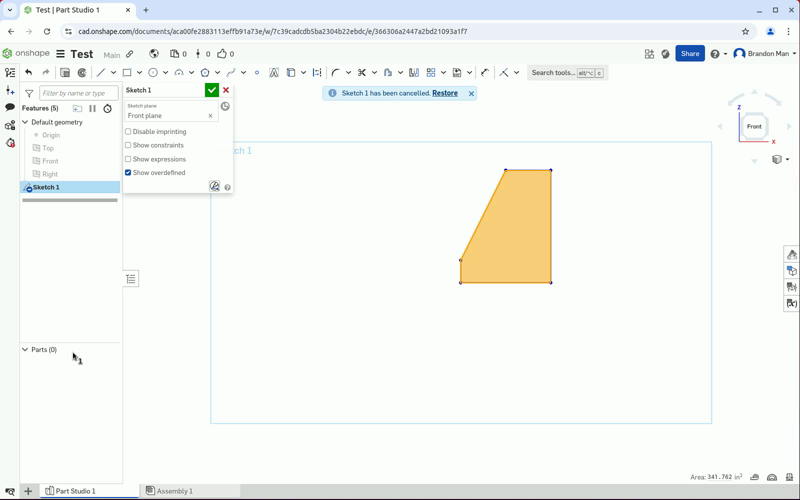
key(shift+e)
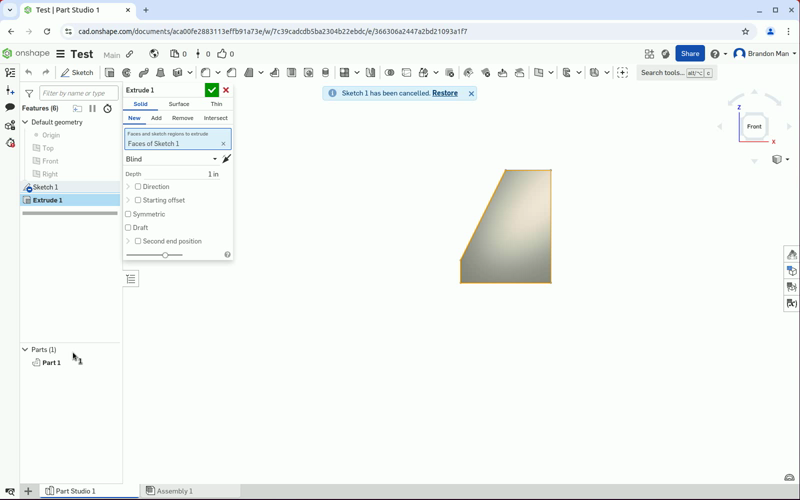
mouse_move(143, 106)
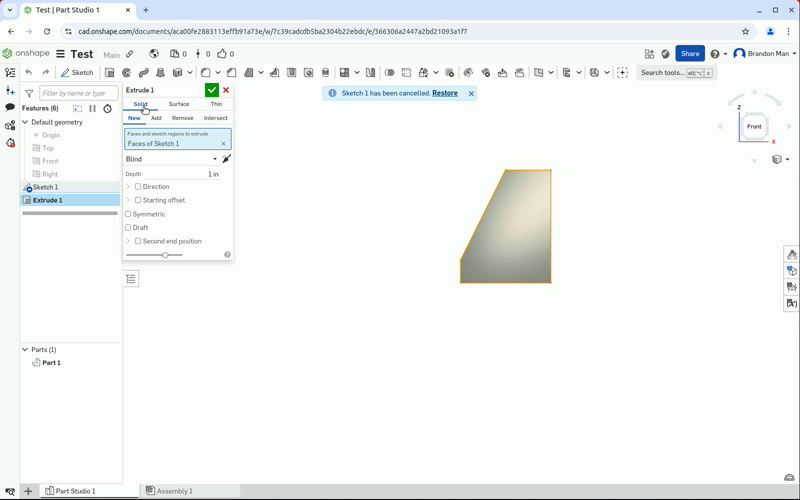
click(143, 106)
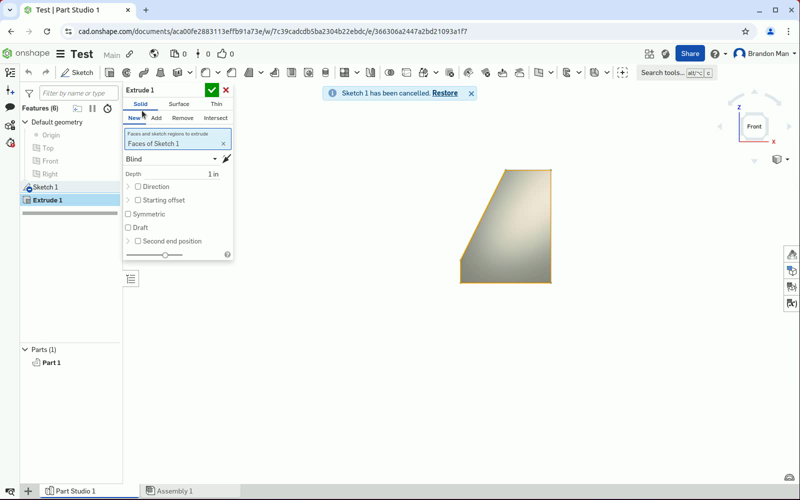
mouse_move(137, 120)
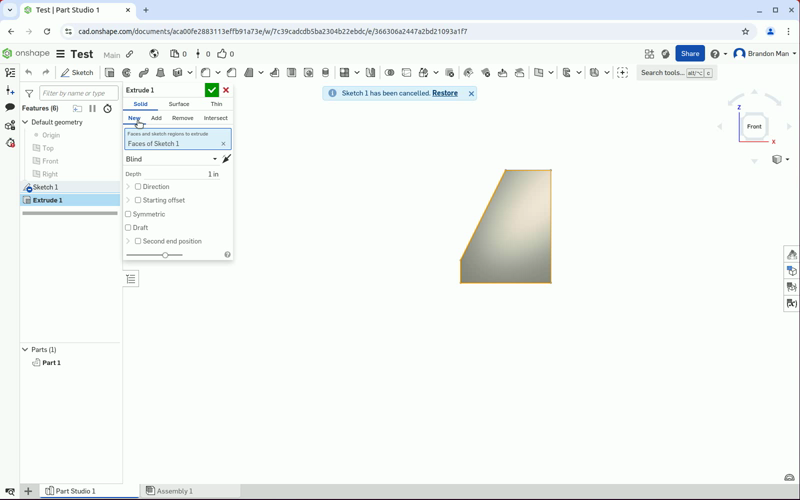
click(137, 120)
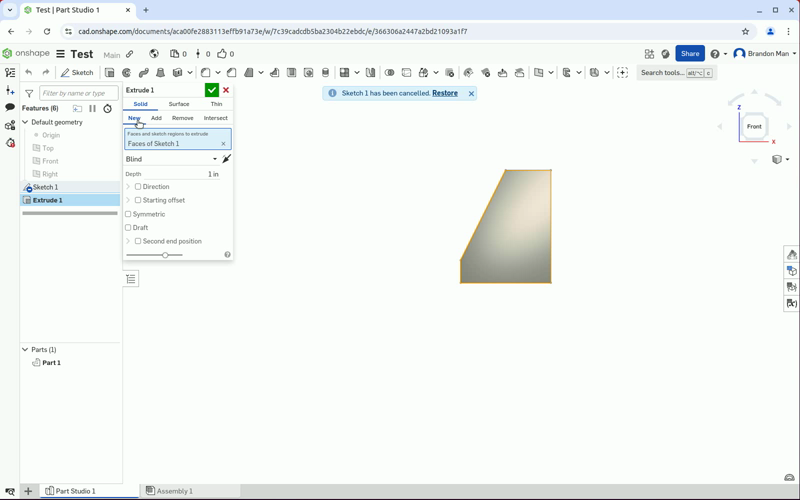
key(tab, 4)
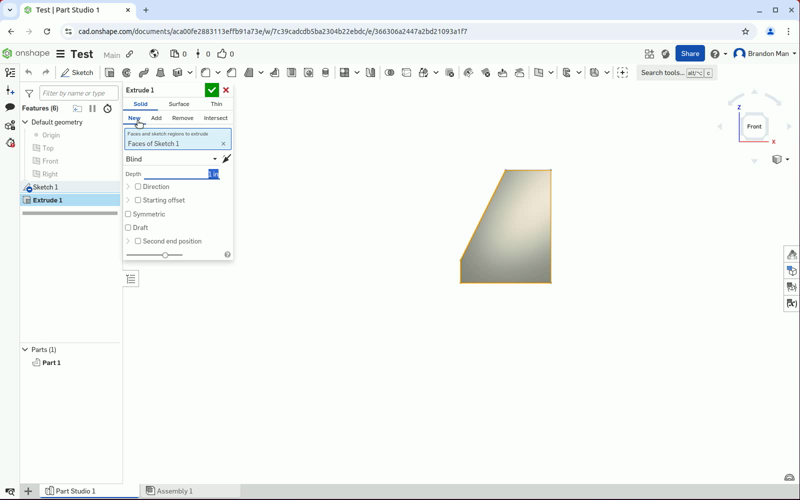
text(18.535)
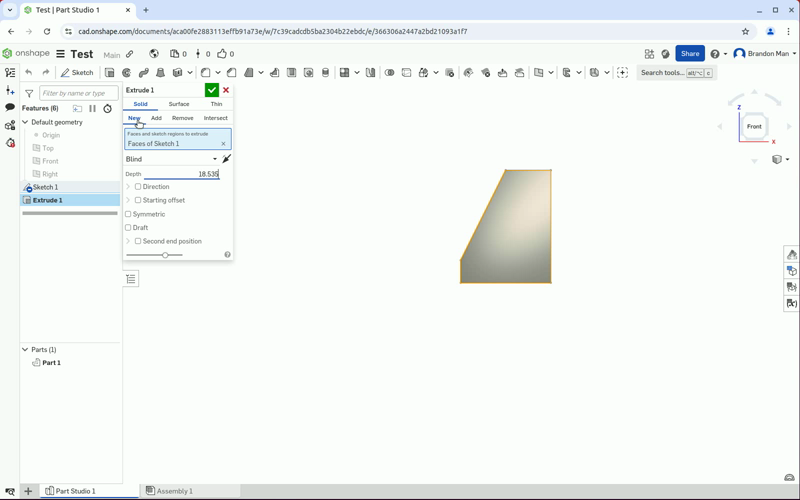
key(enter)
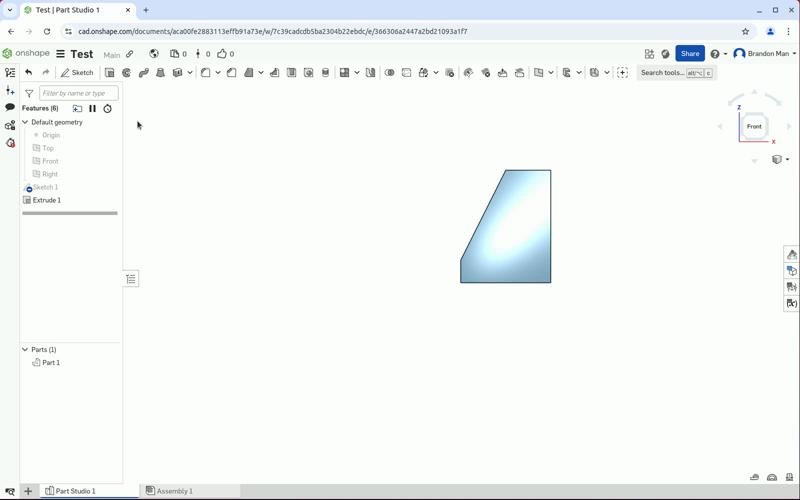
key(shift+h)
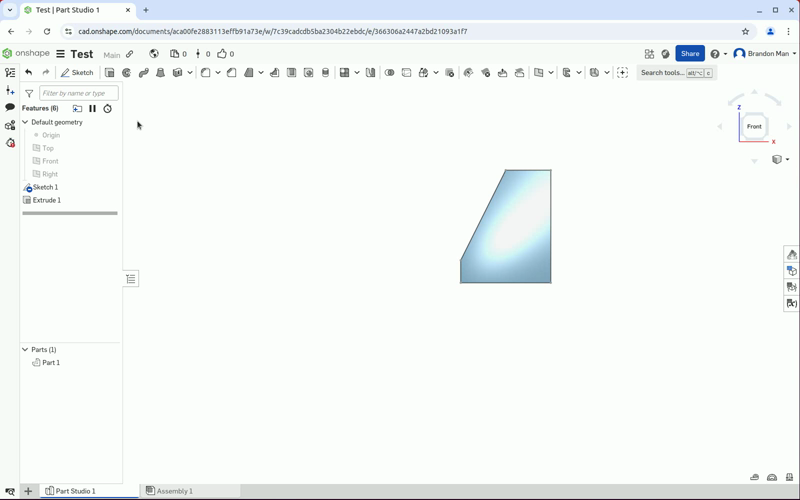
key(shift+h)
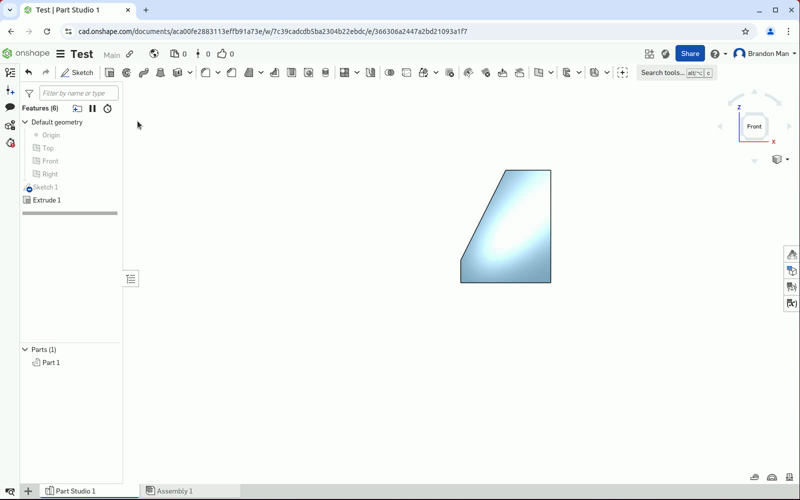
mouse_move(73, 189)
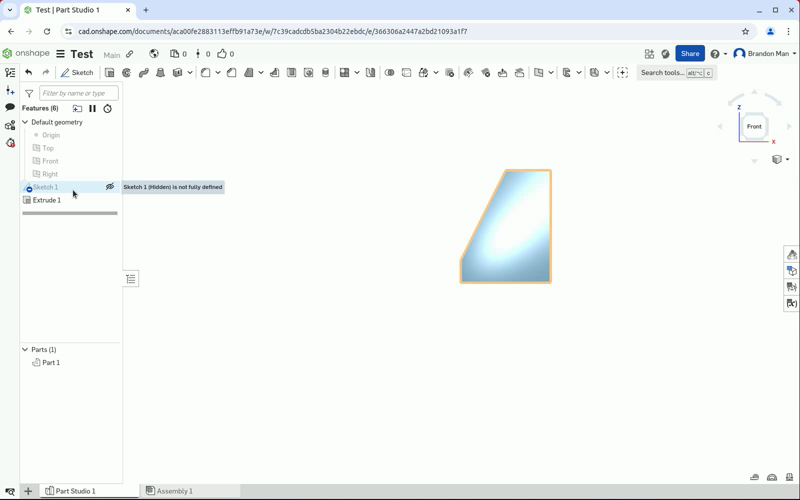
click(73, 189)
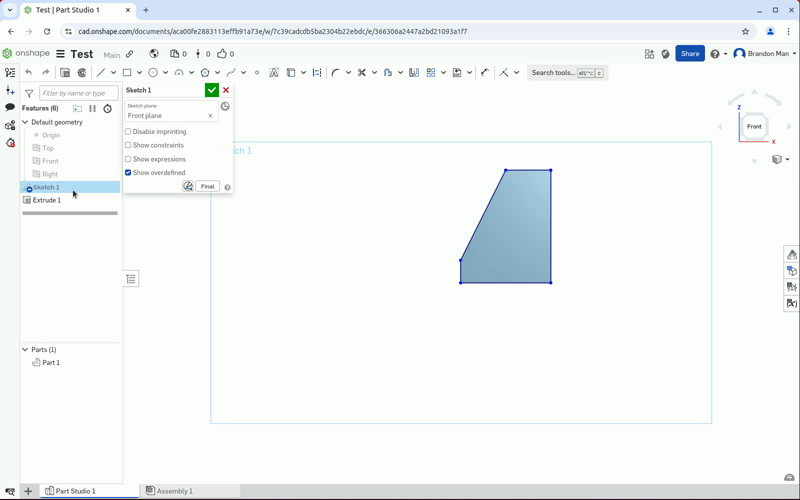
mouse_move(229, 92)
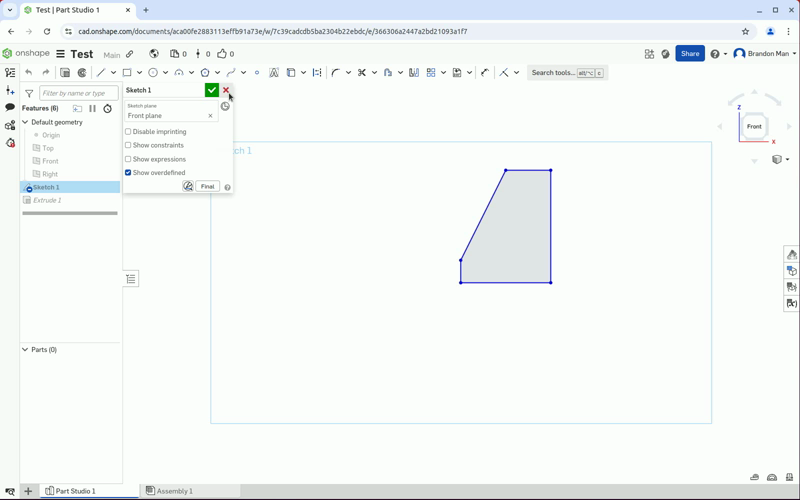
click(229, 92)
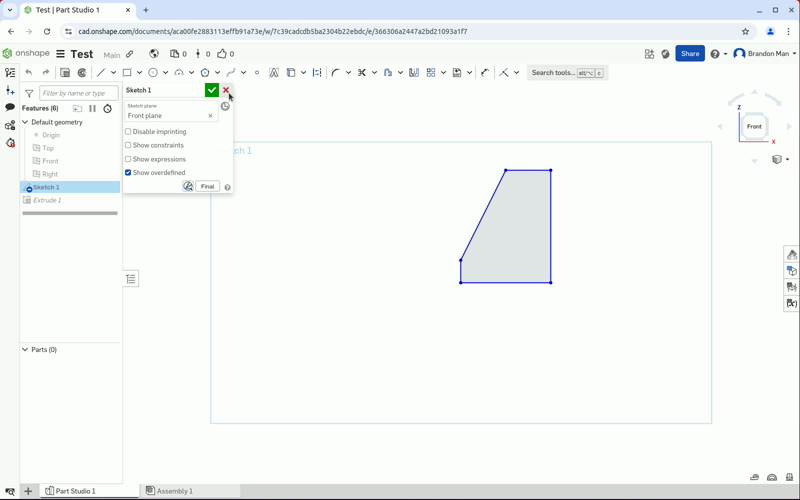
key(shift+s)
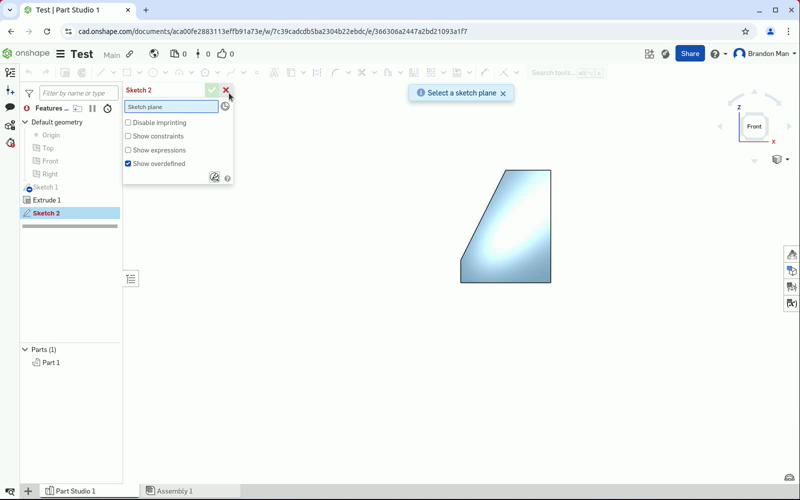
mouse_move(73, 163)
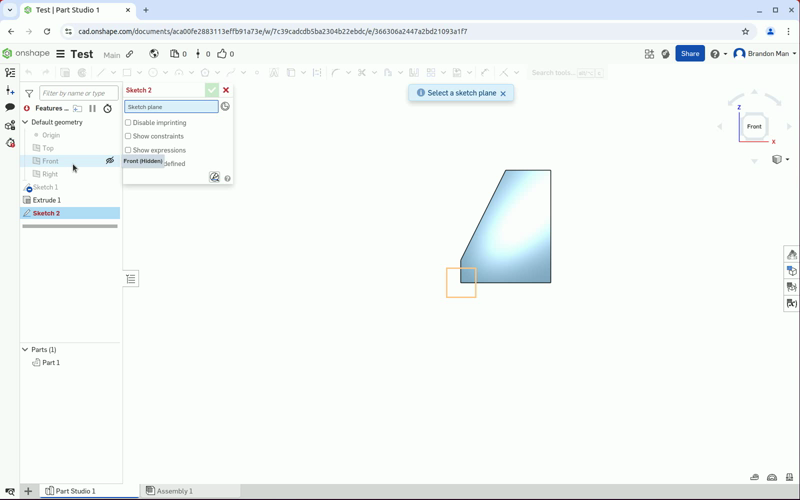
click(73, 163)
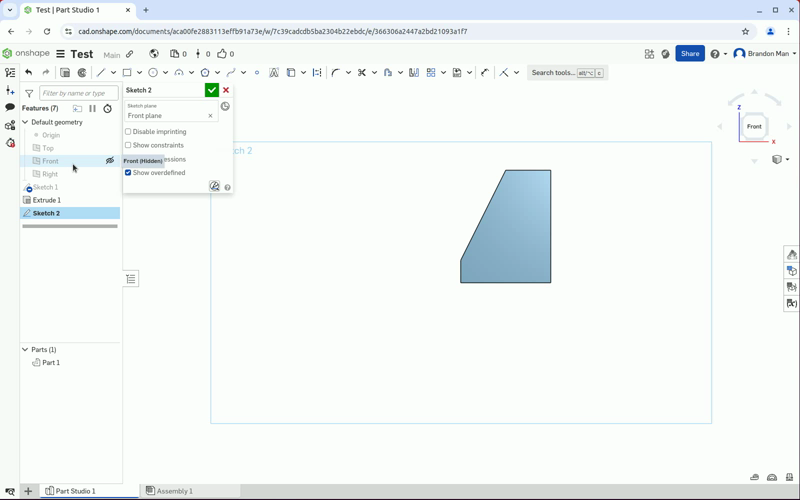
mouse_move(73, 352)
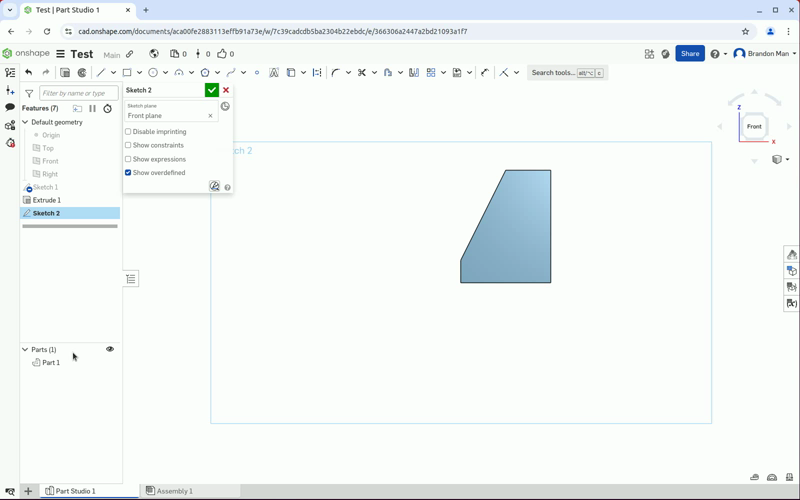
key(y)
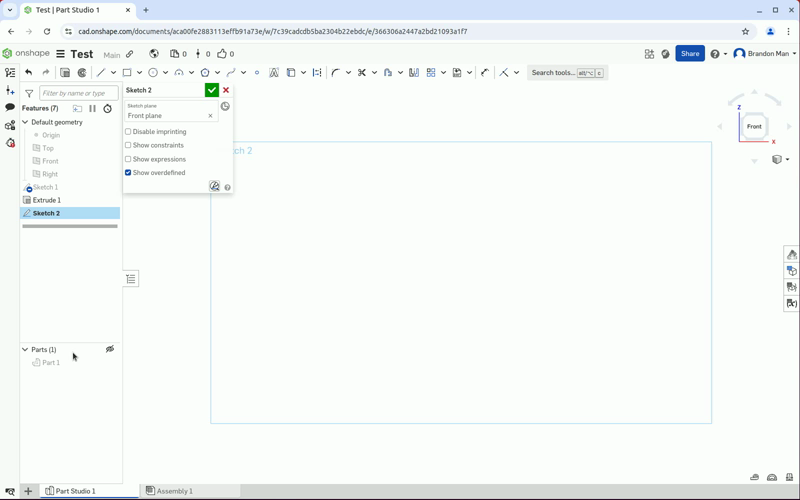
key(l)
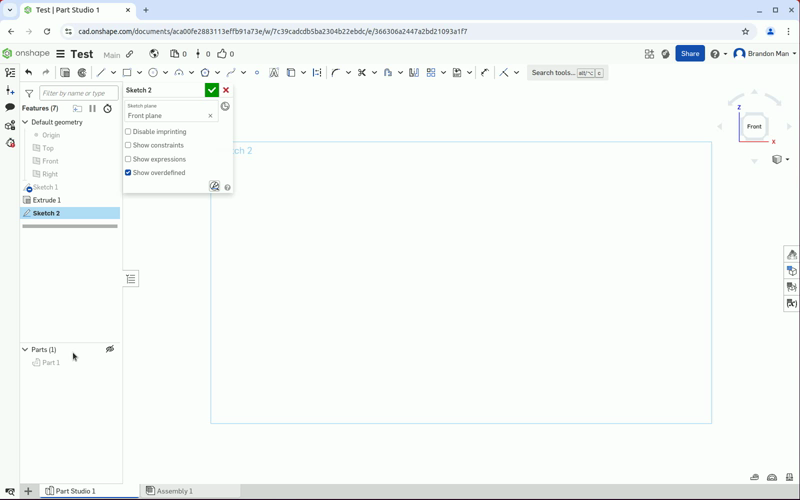
key_down(shift)
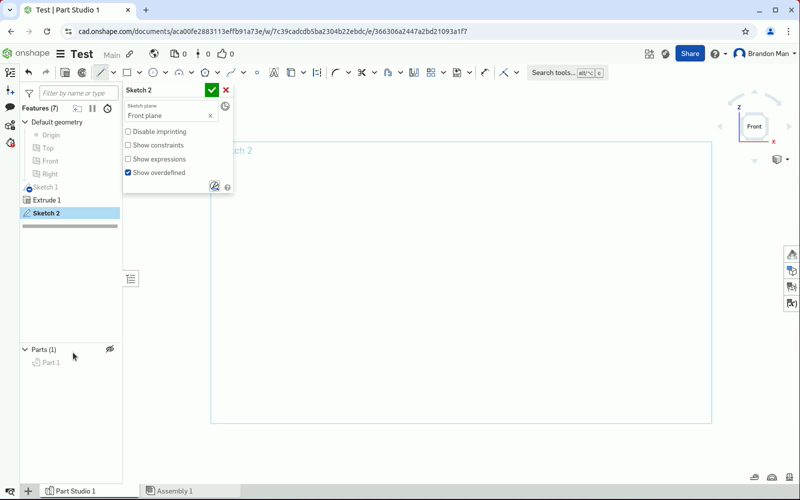
mouse_move(460, 282)
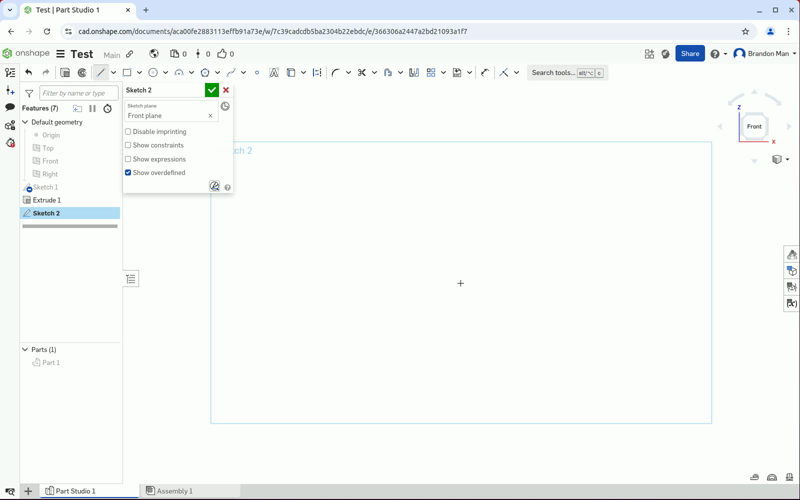
click(460, 282)
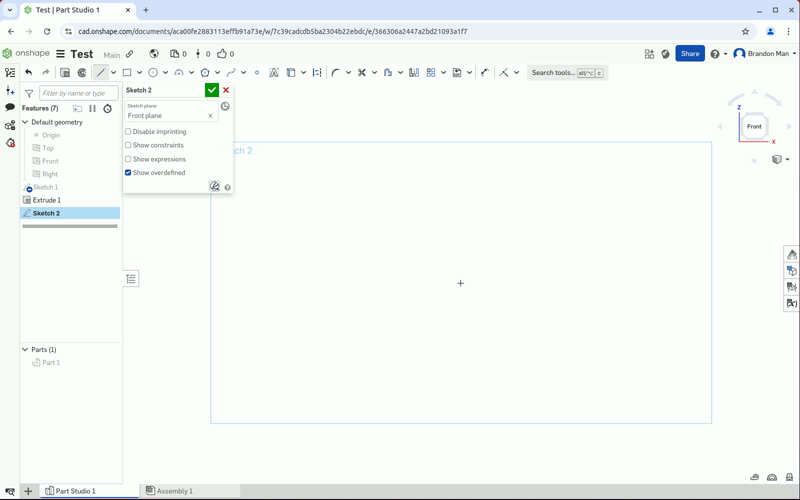
key_up(shift)
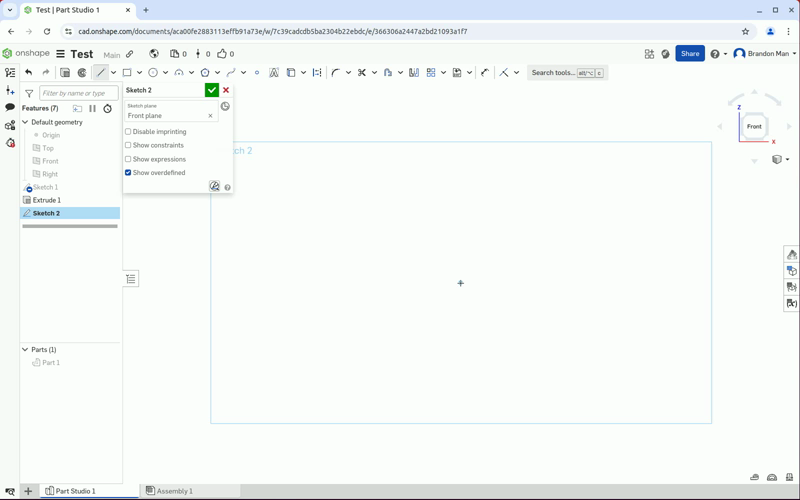
key_down(shift)
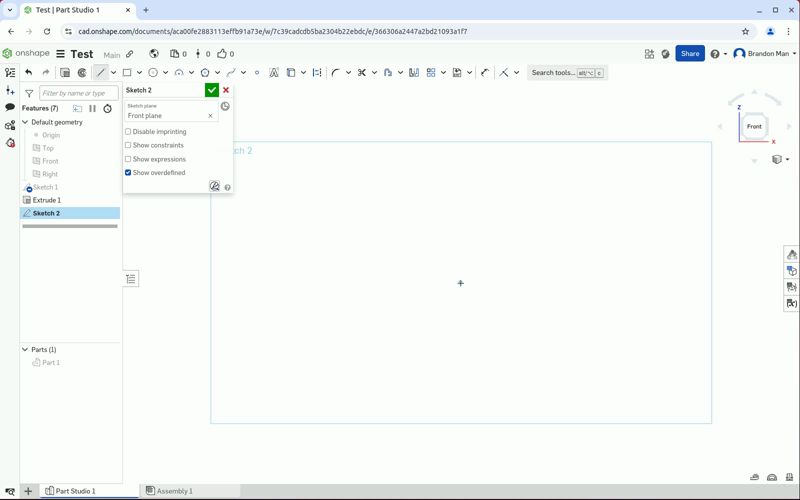
mouse_move(550, 282)
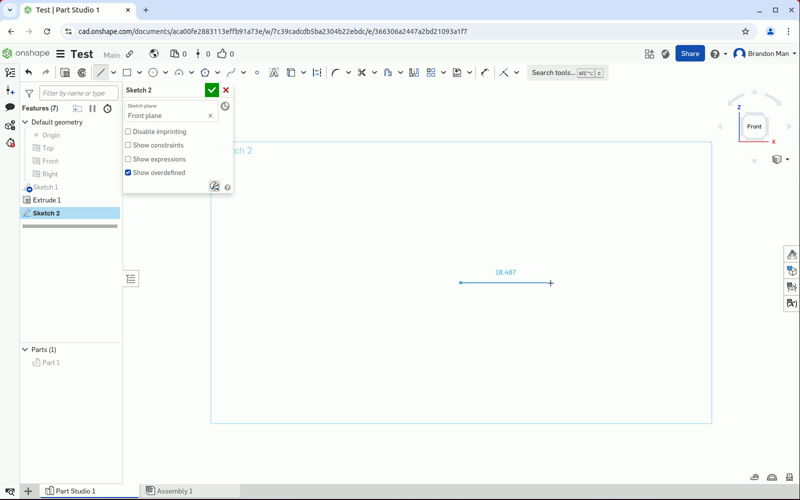
click(550, 282)
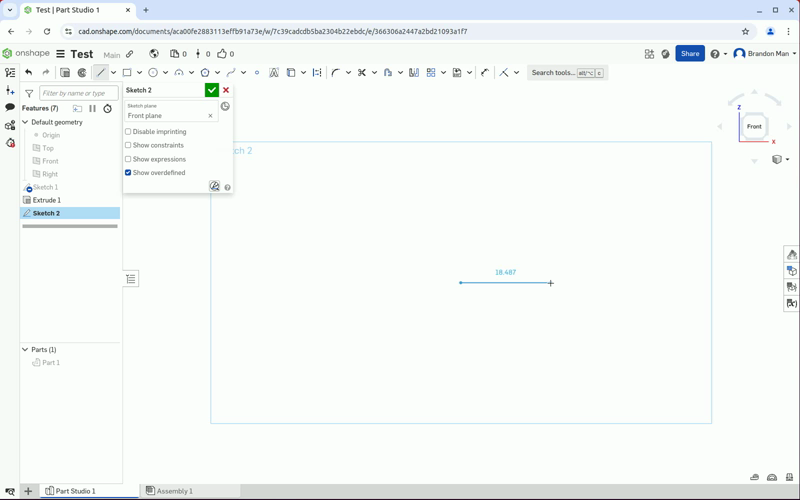
key_up(shift)
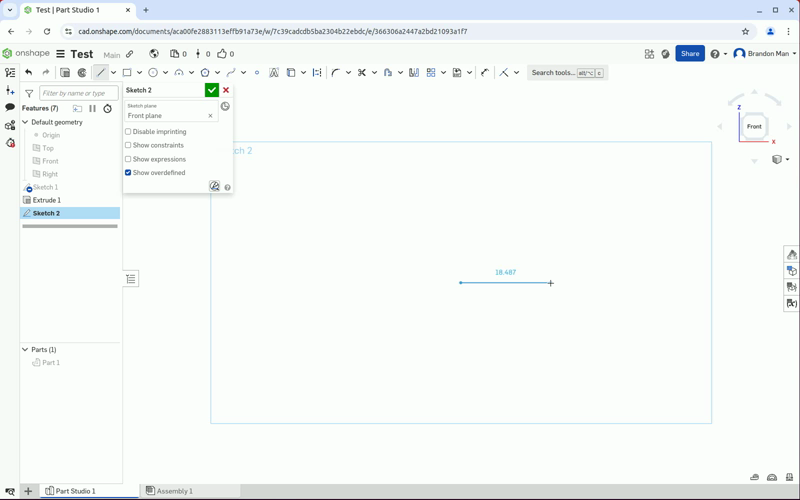
key_down(shift)
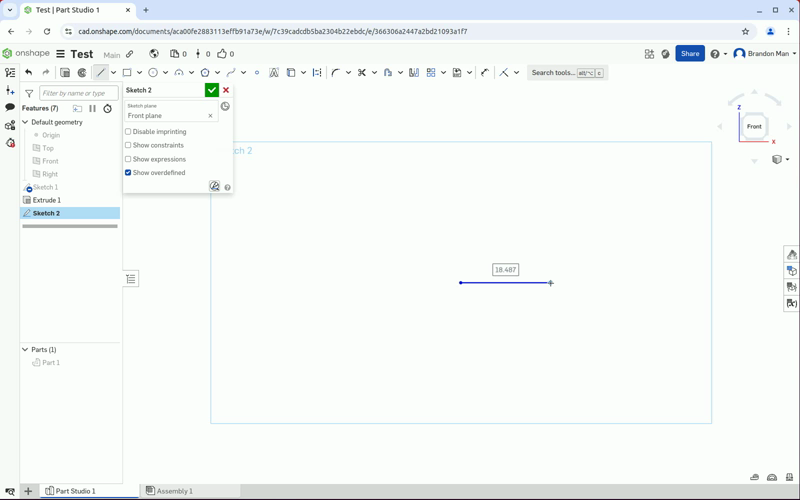
mouse_move(550, 170)
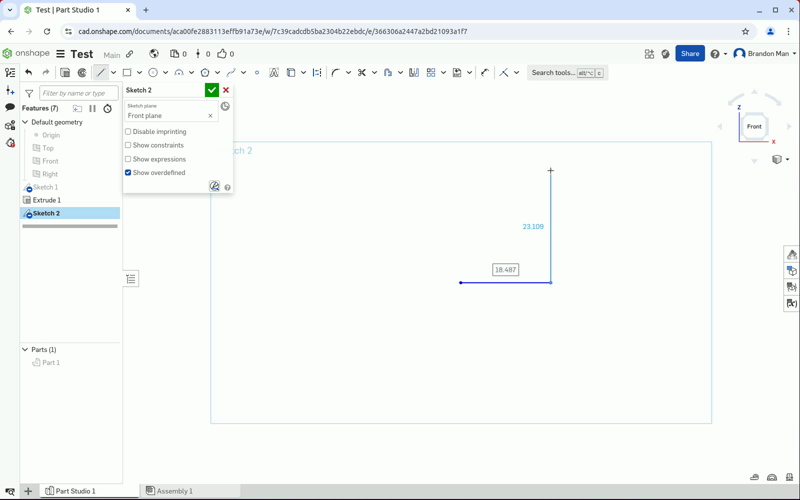
click(550, 170)
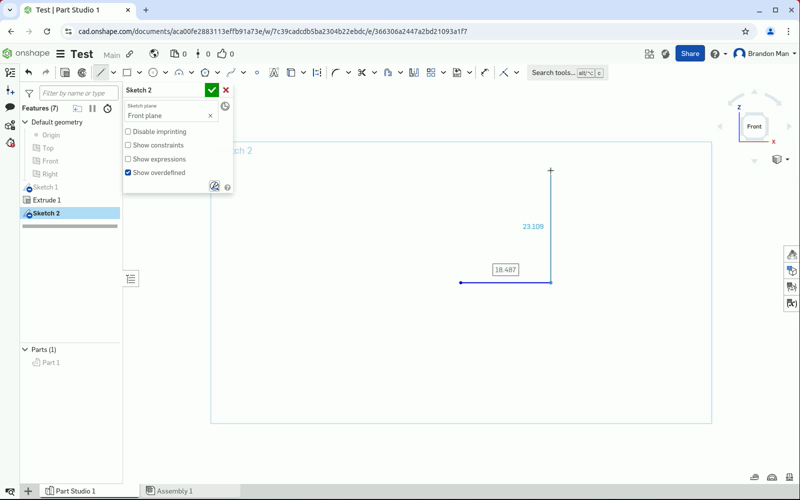
key_up(shift)
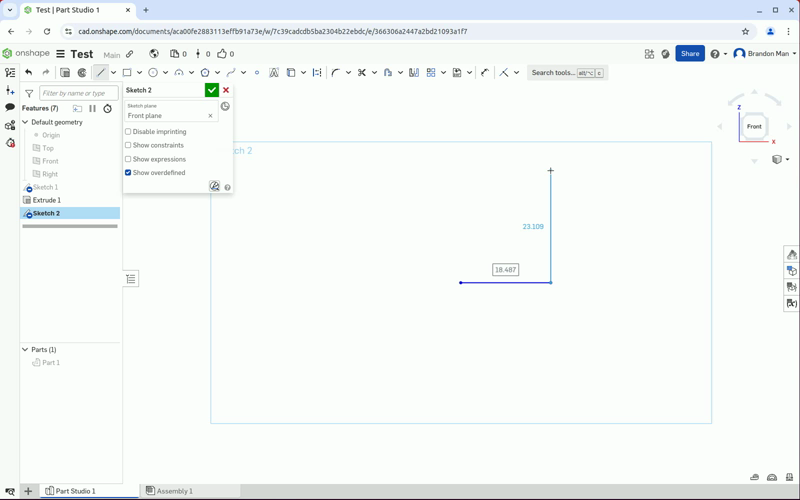
key_down(shift)
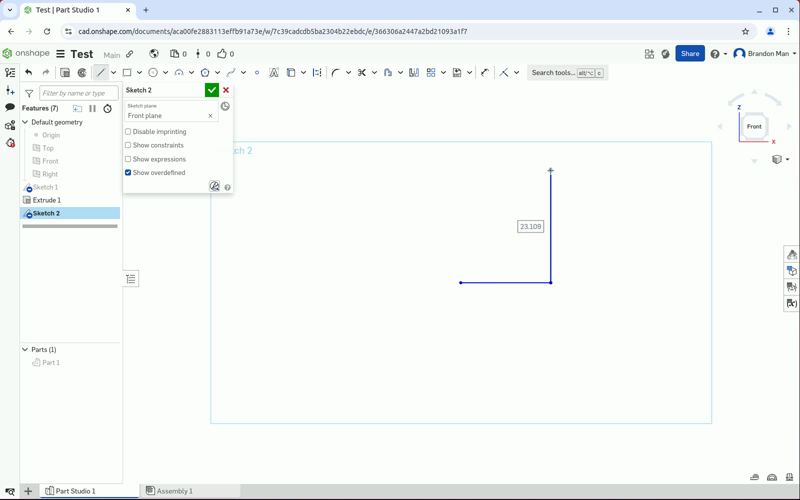
mouse_move(460, 170)
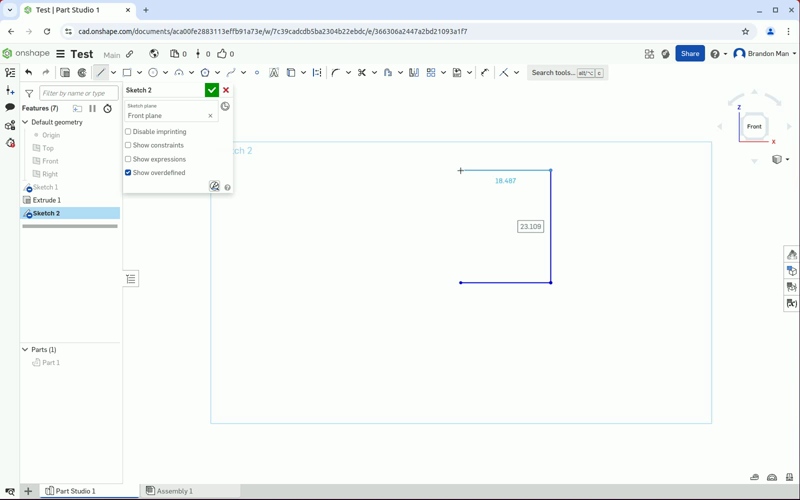
click(460, 170)
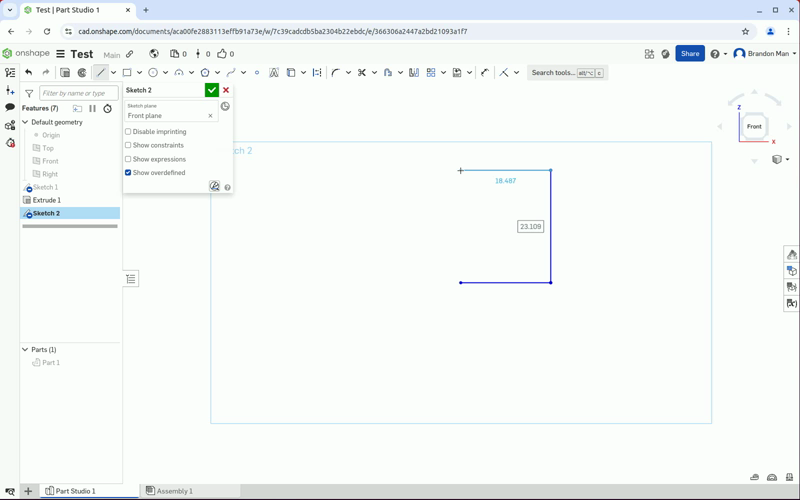
key_up(shift)
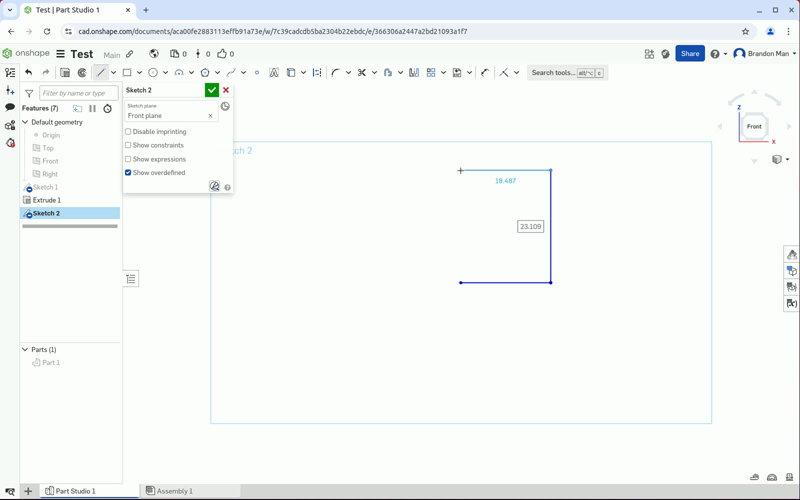
key_down(shift)
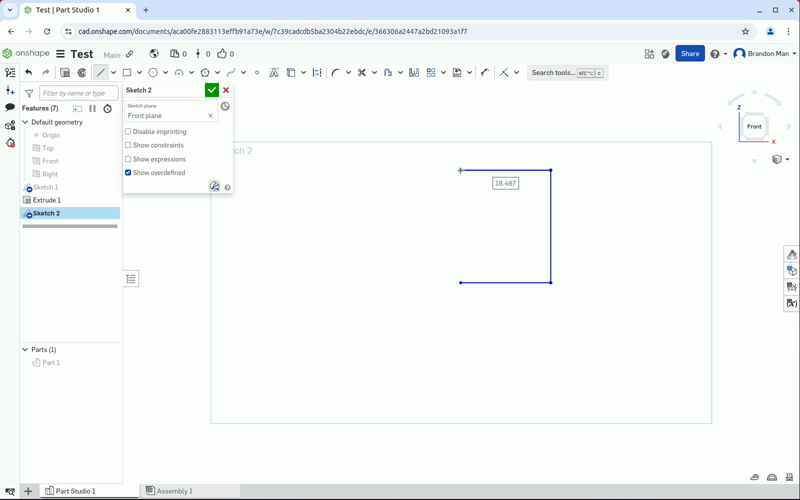
mouse_move(460, 282)
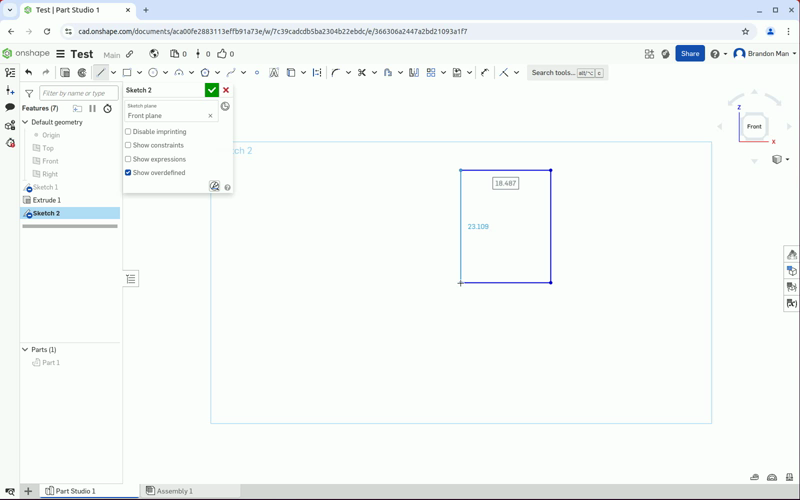
key_up(shift)
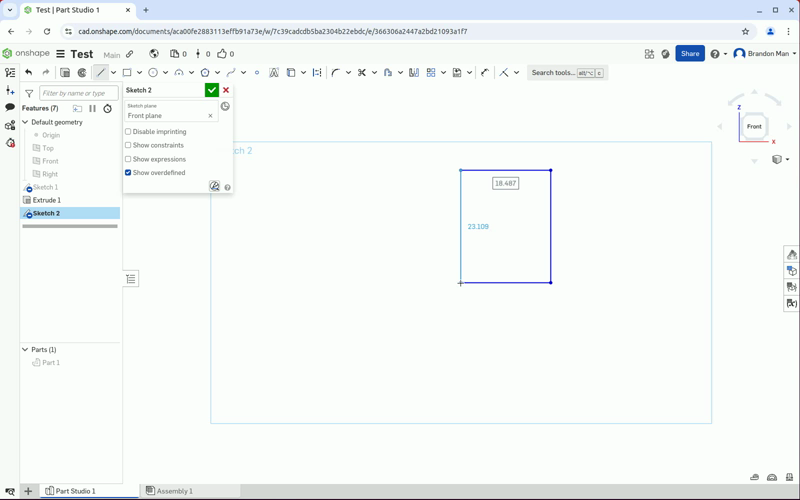
click(460, 282)
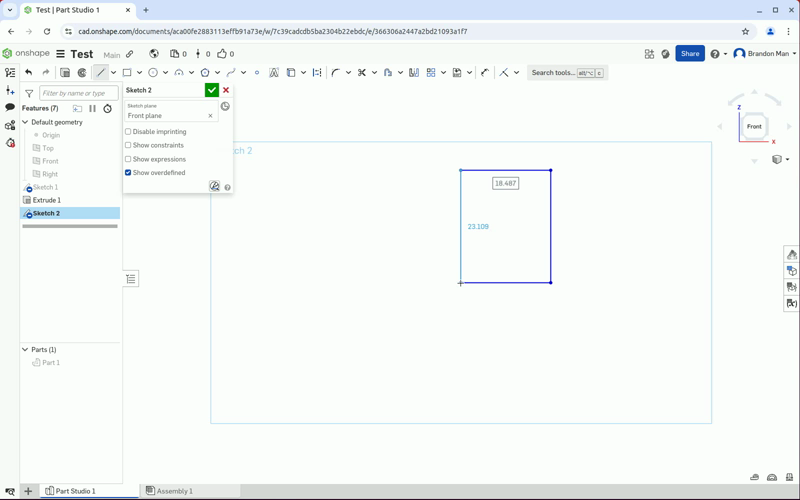
key(esc)
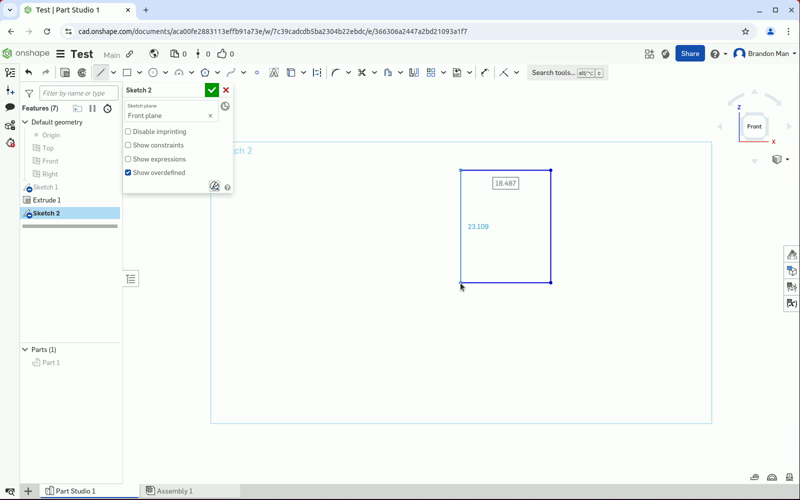
mouse_move(512, 258)
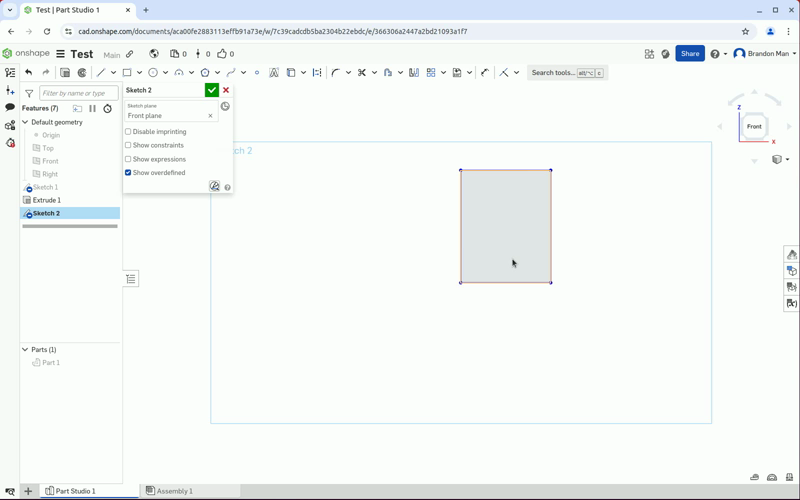
click(512, 258)
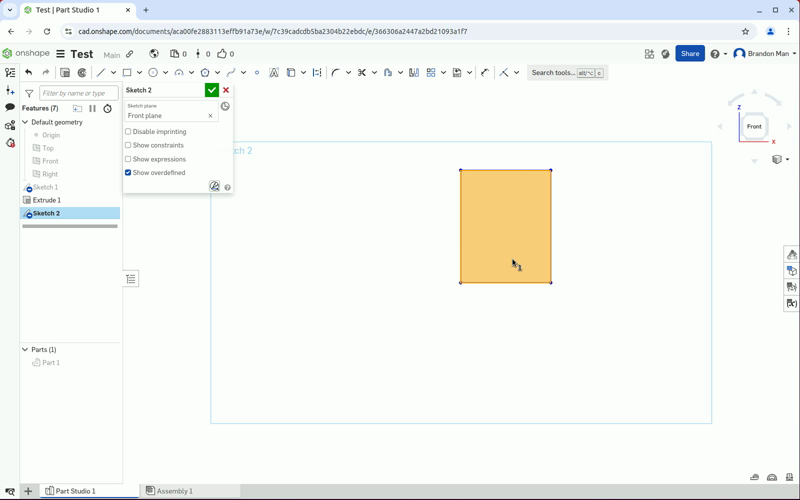
mouse_move(73, 352)
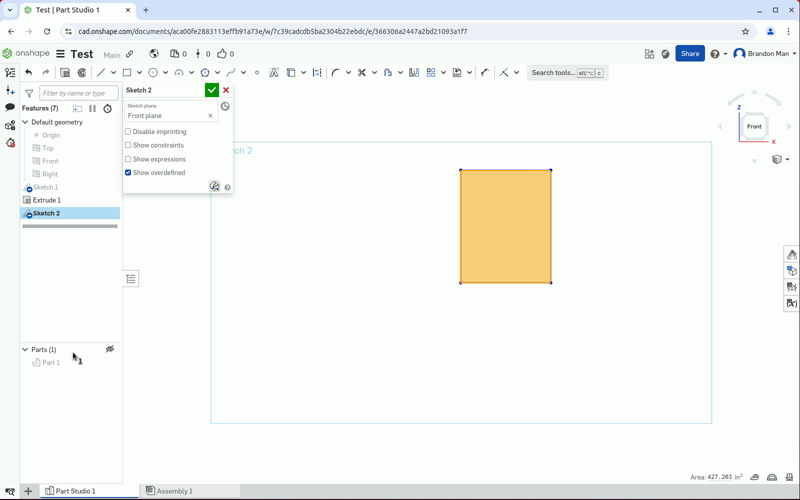
key(shift+y)
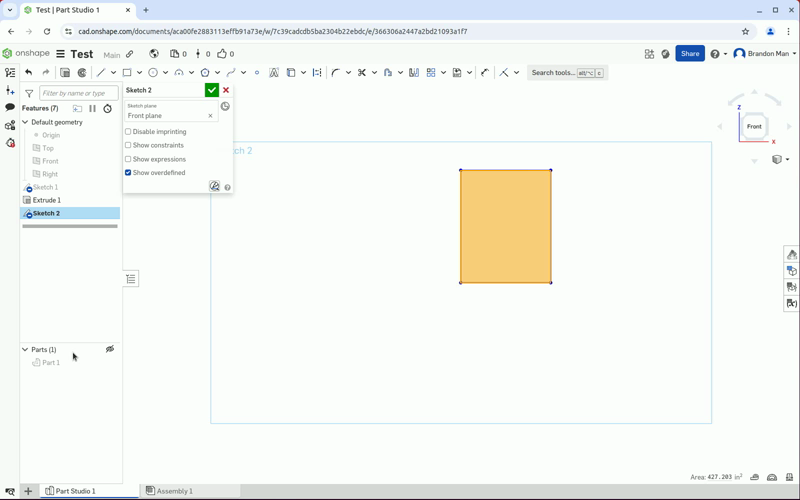
key(shift+e)
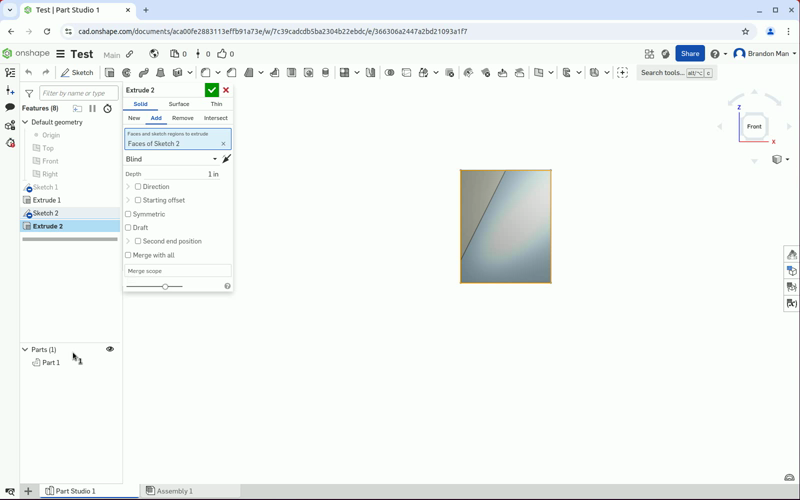
mouse_move(143, 106)
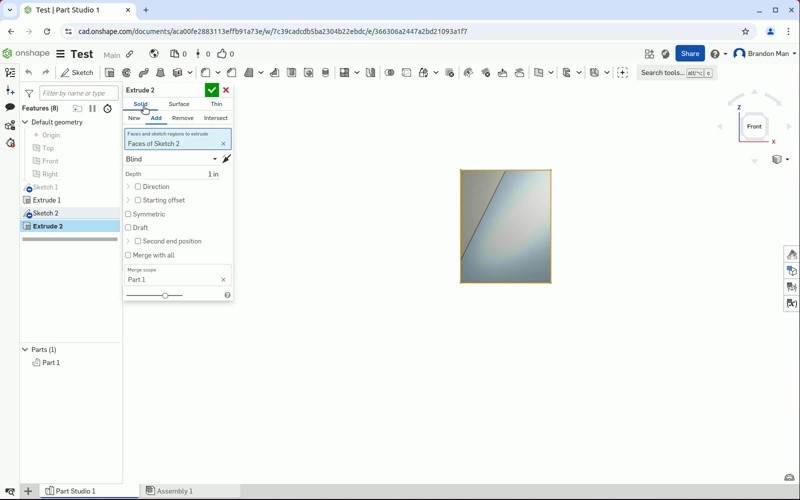
click(143, 106)
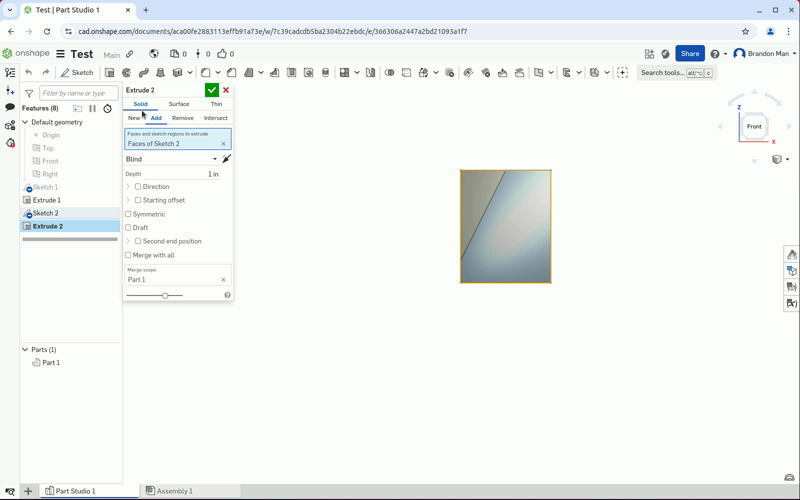
mouse_move(137, 120)
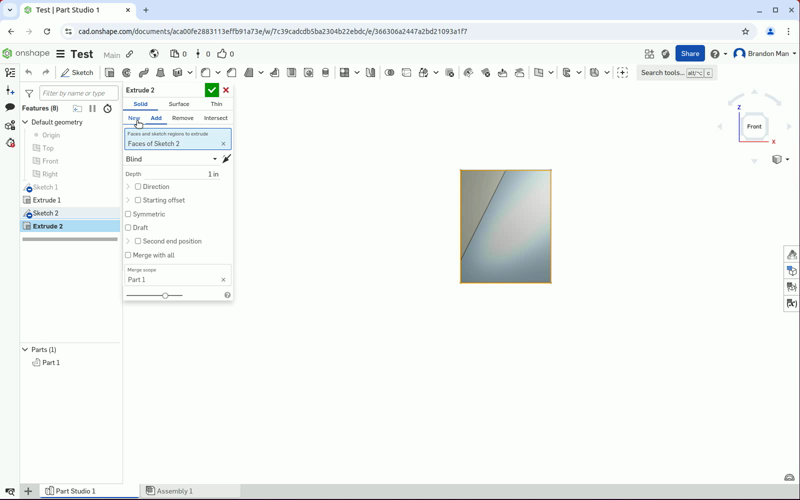
click(137, 120)
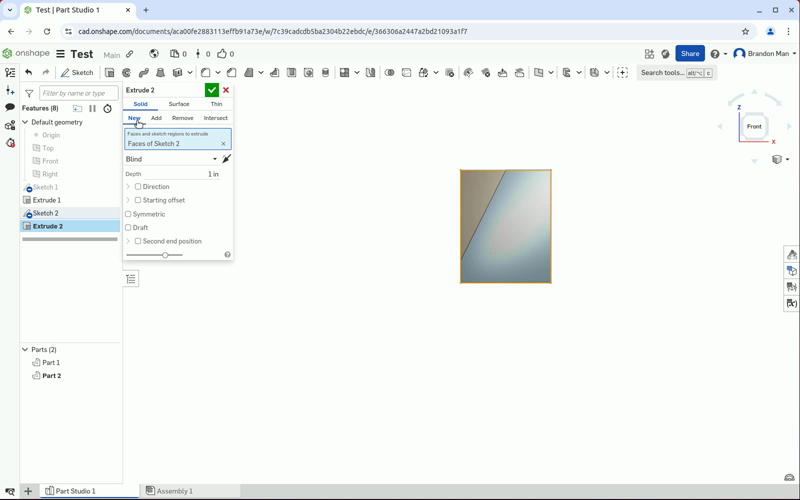
key(tab, 4)
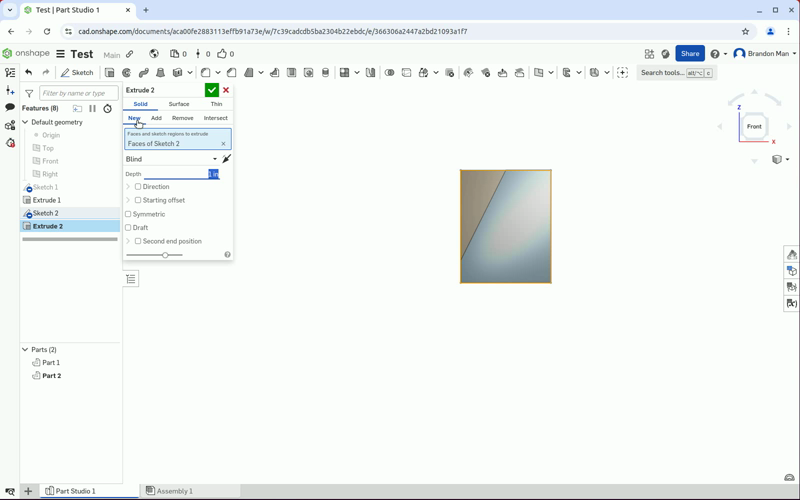
text(9.147)
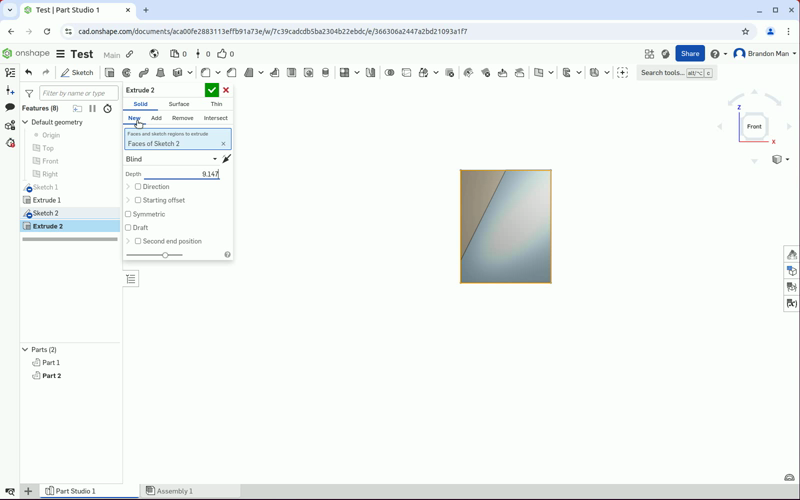
key(enter)
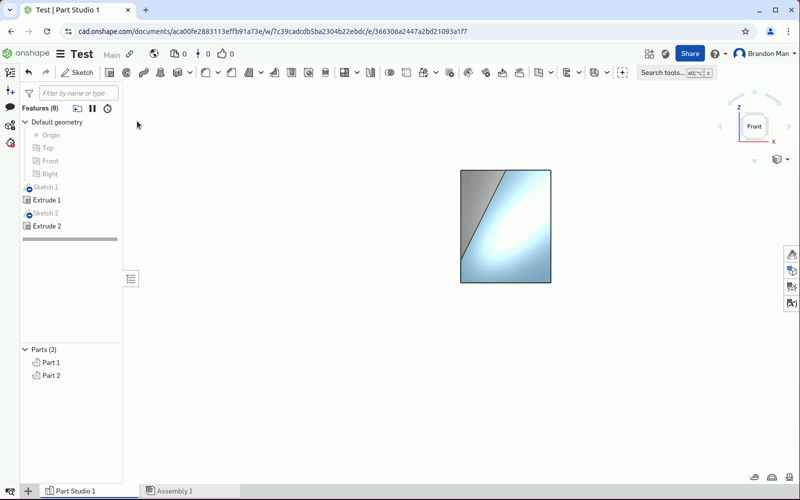
key(shift+h)
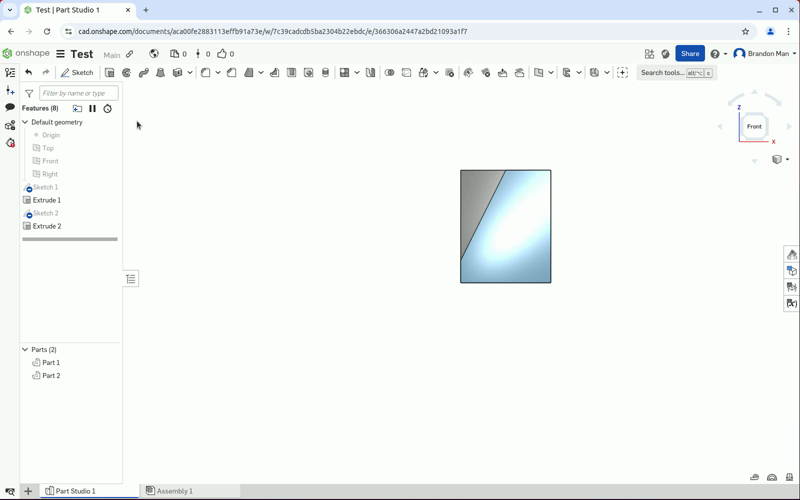
key(shift+h)
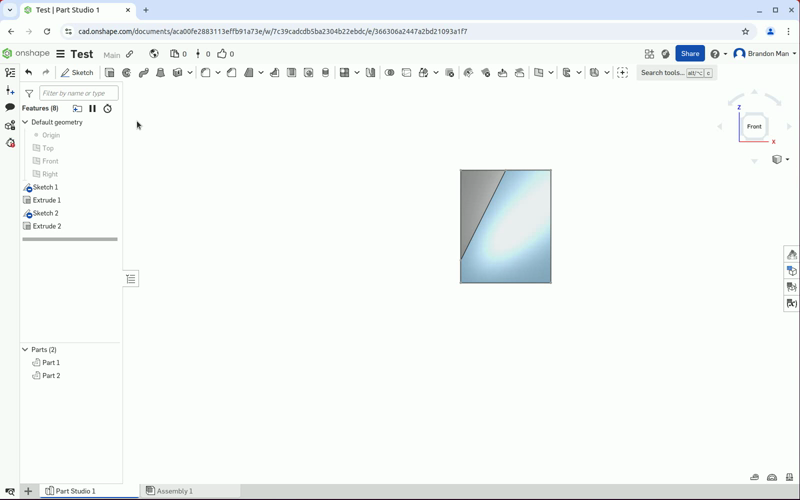
key(shift+7)
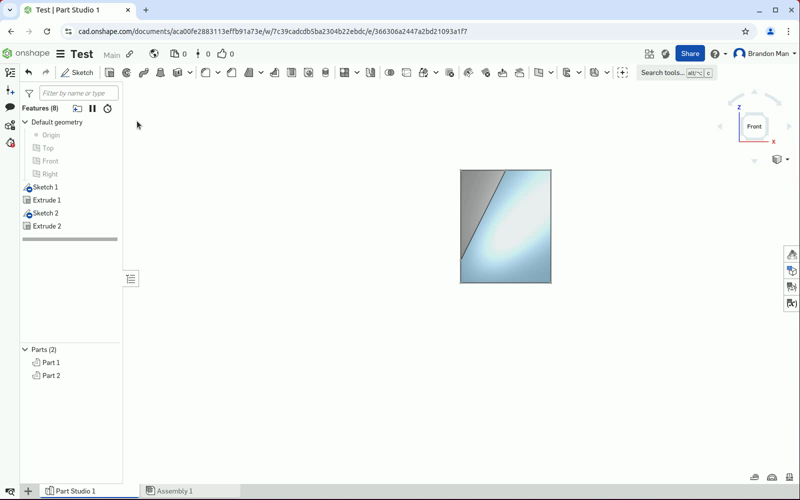
key(left, 2)
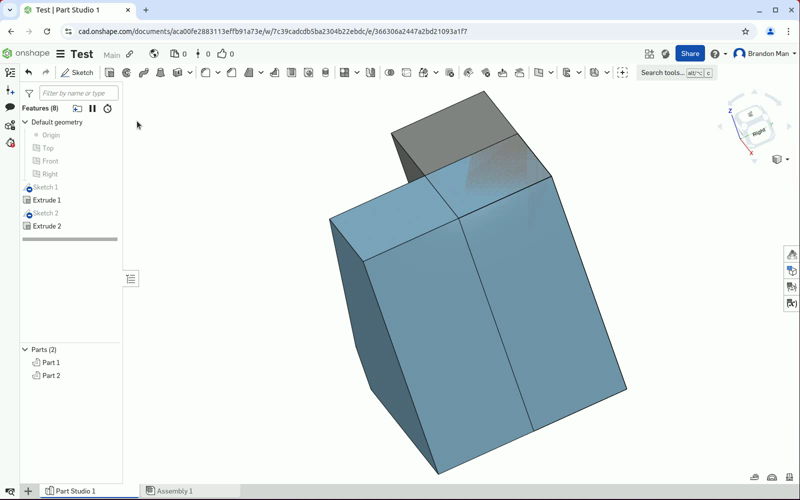
key(down, 2)
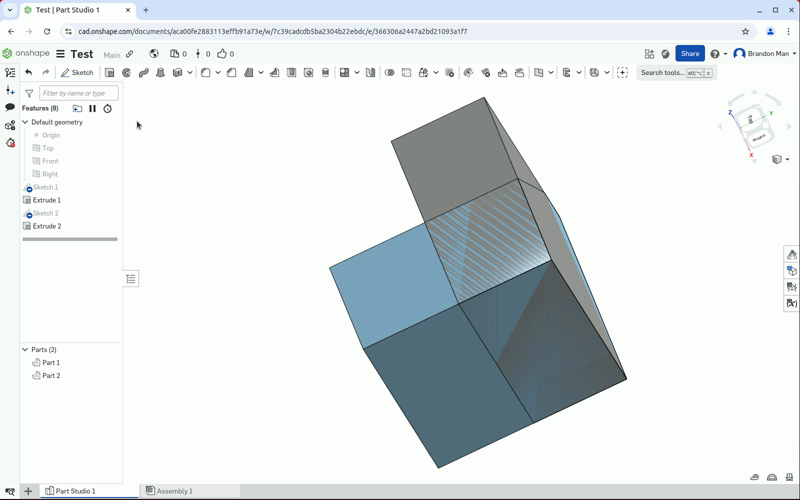
key(up, 2)
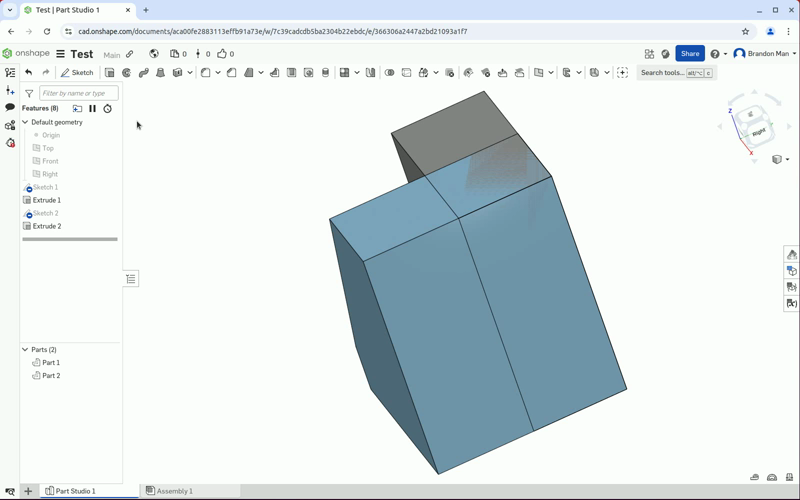
key(right, 2)
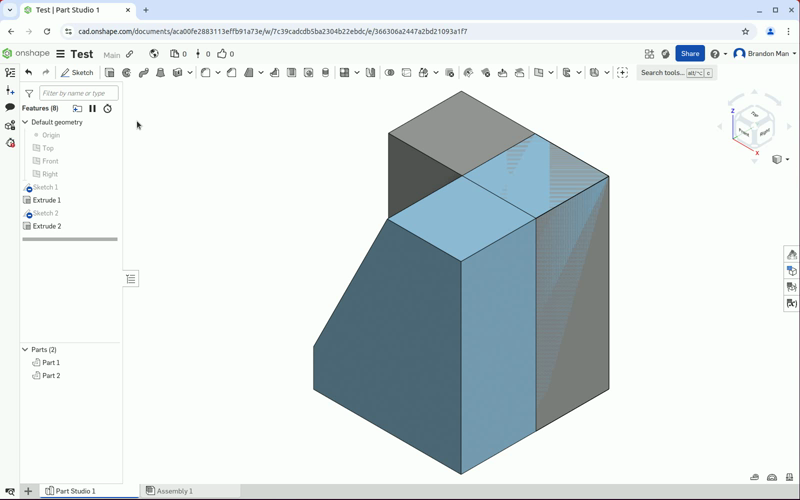
mouse_move(73, 189)
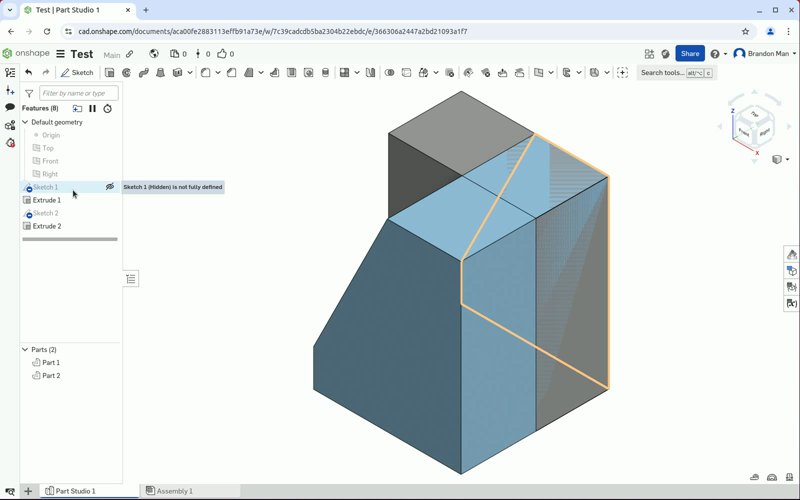
click(73, 189)